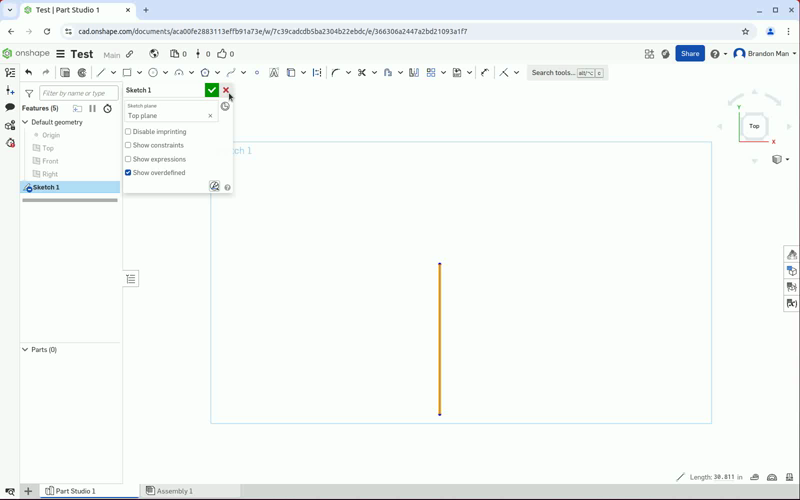
key(shift+h)
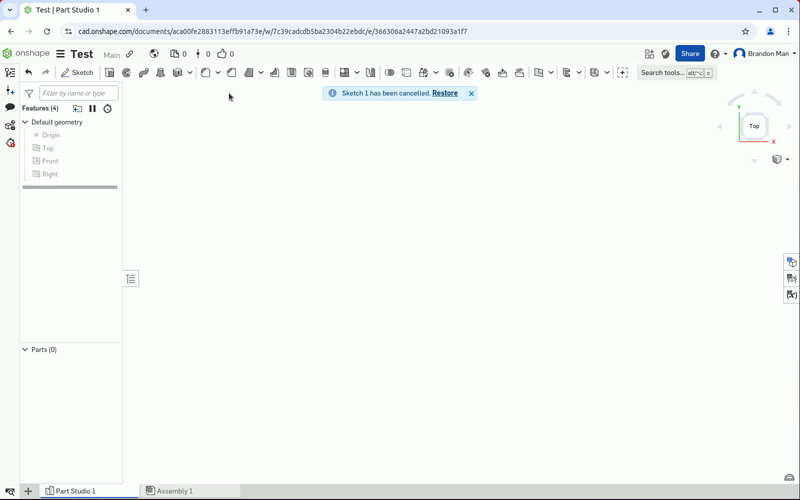
mouse_move(73, 352)
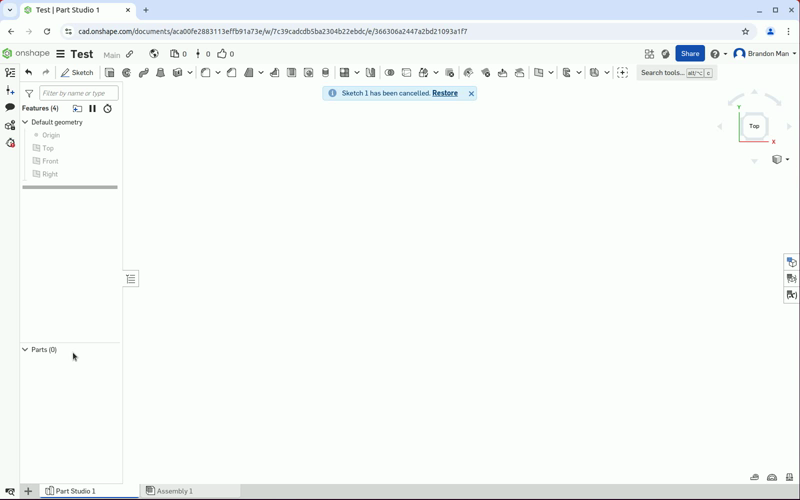
key(y)
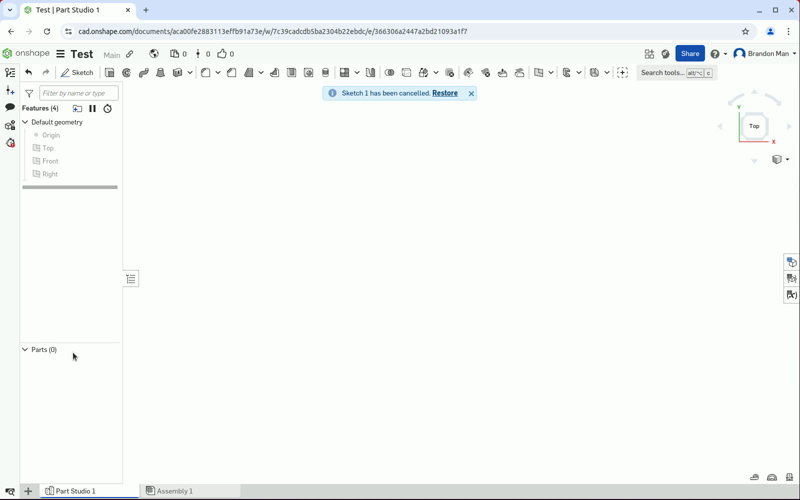
key(shift+p)
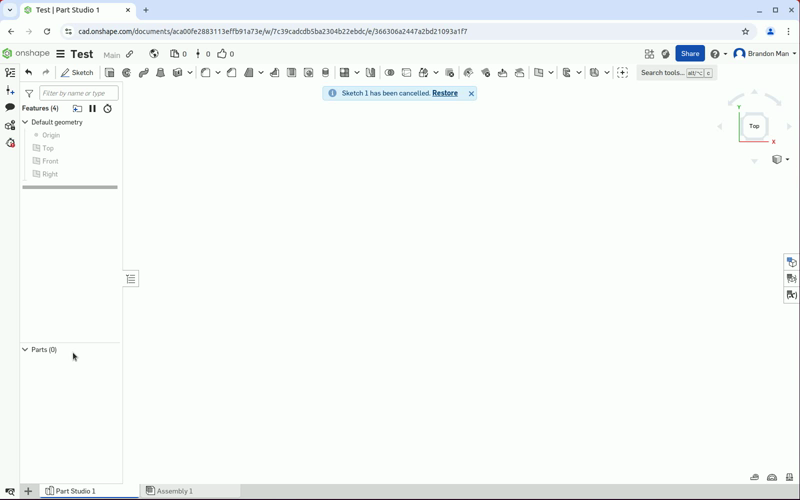
key(space)
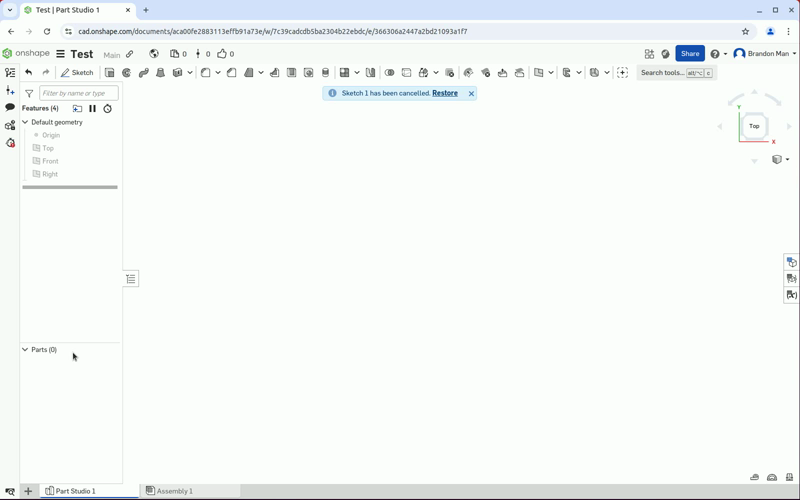
key_down(shift)
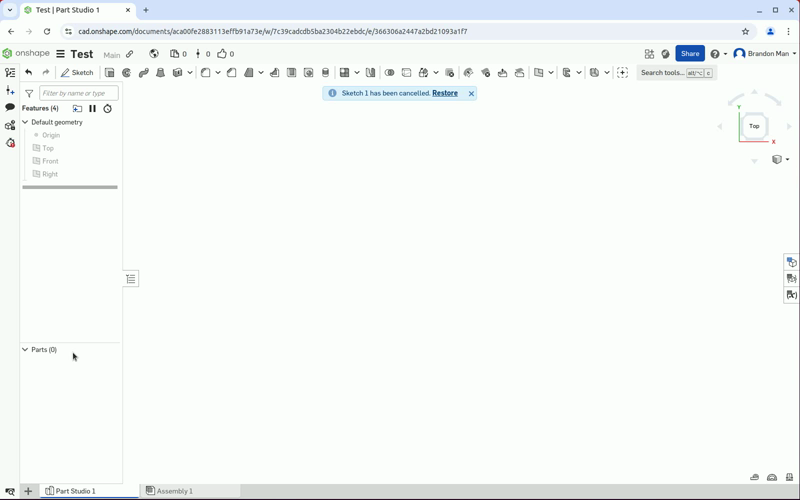
key(up)
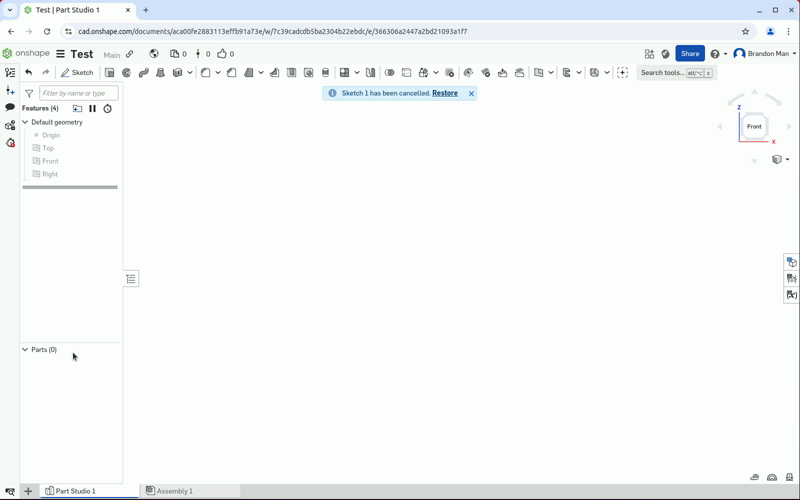
key_up(shift)
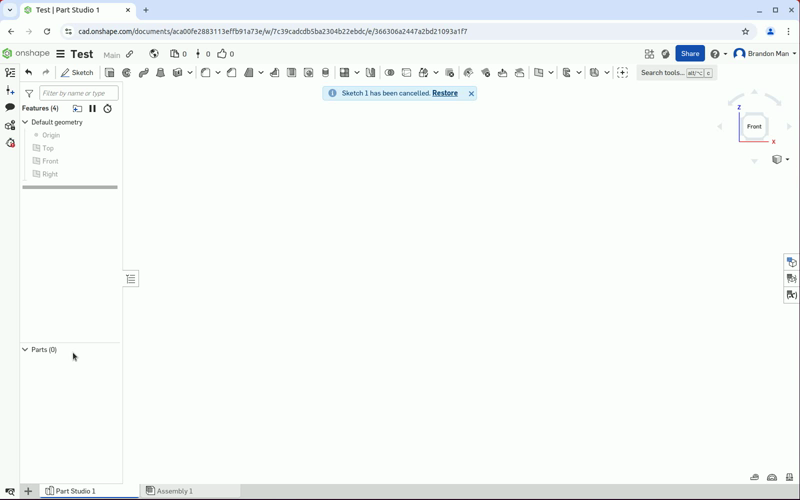
mouse_move(73, 352)
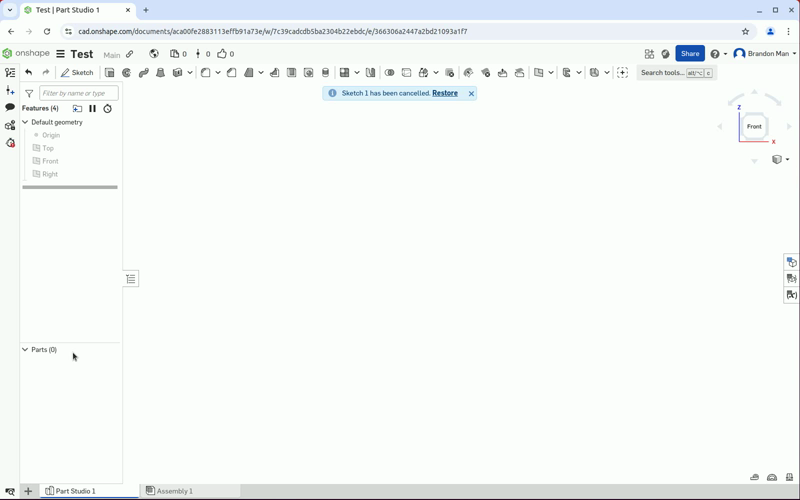
key(shift+y)
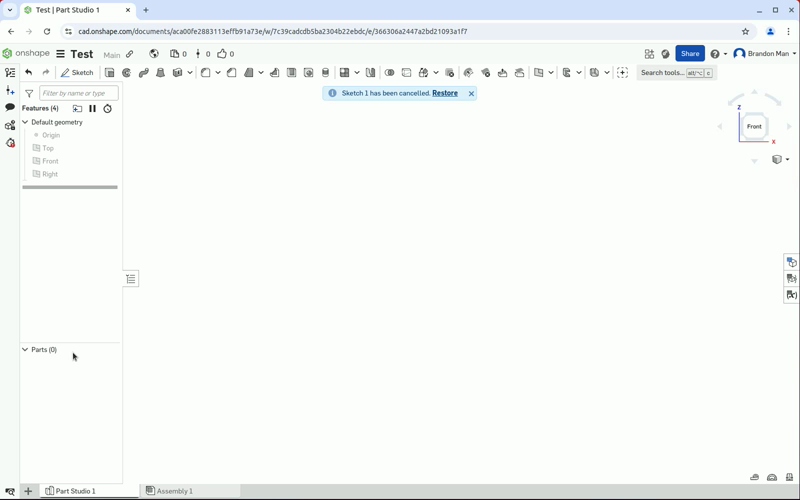
key(shift+s)
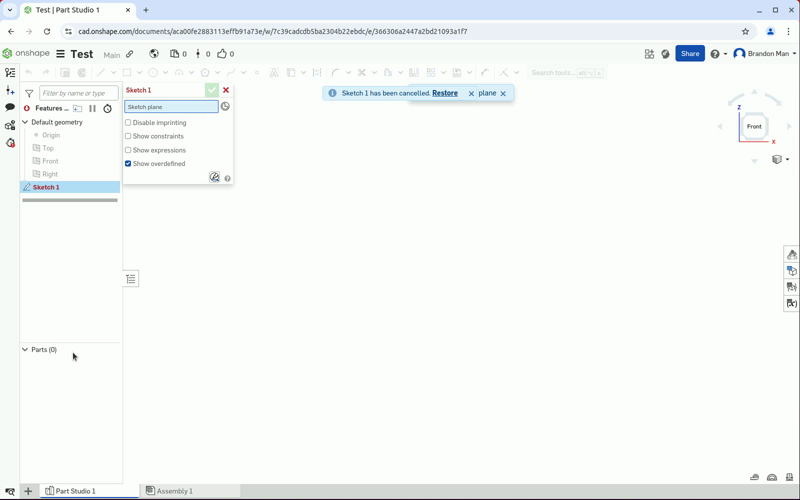
mouse_move(73, 163)
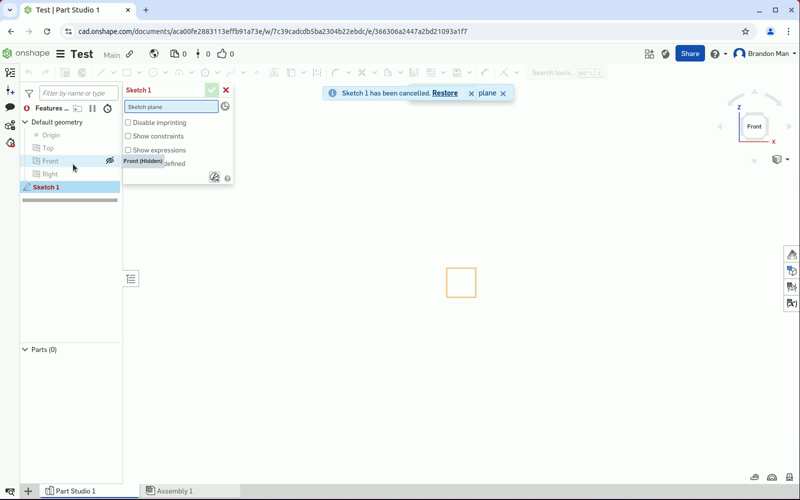
click(73, 163)
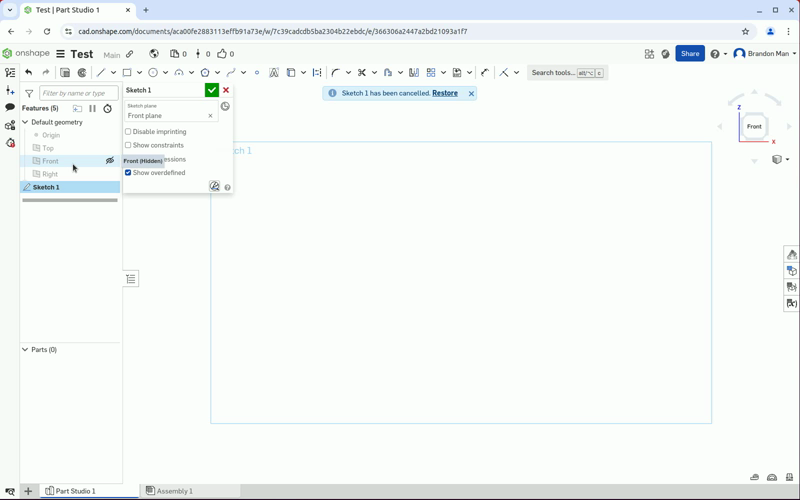
mouse_move(73, 352)
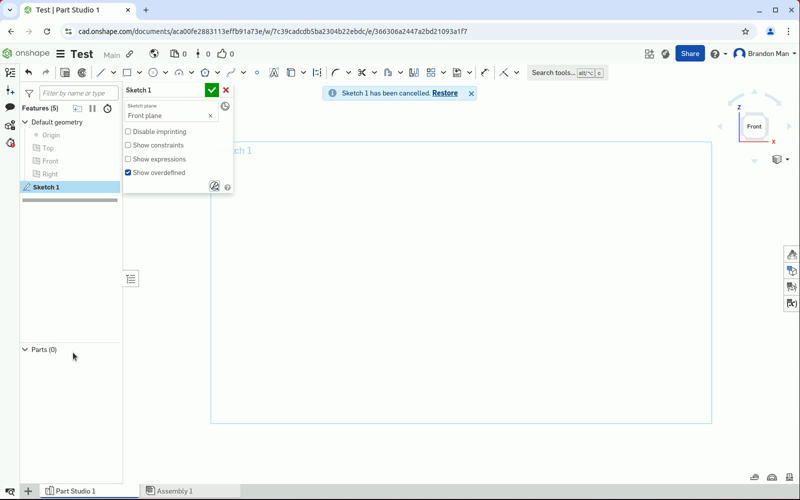
key(y)
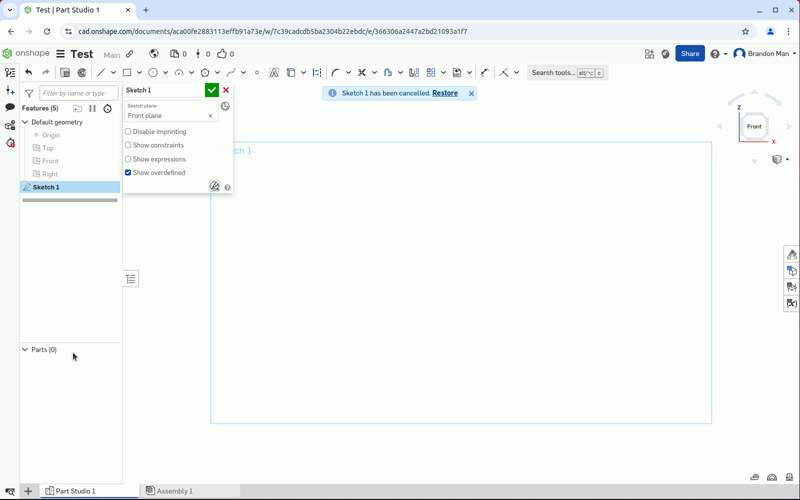
key(l)
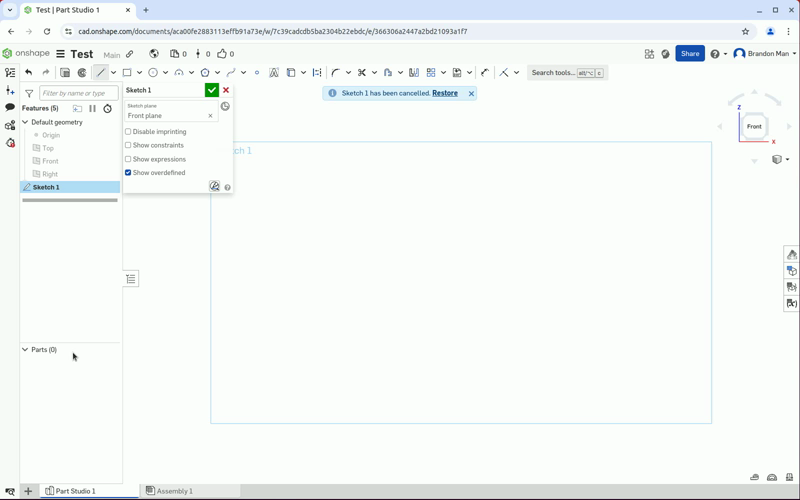
key_down(shift)
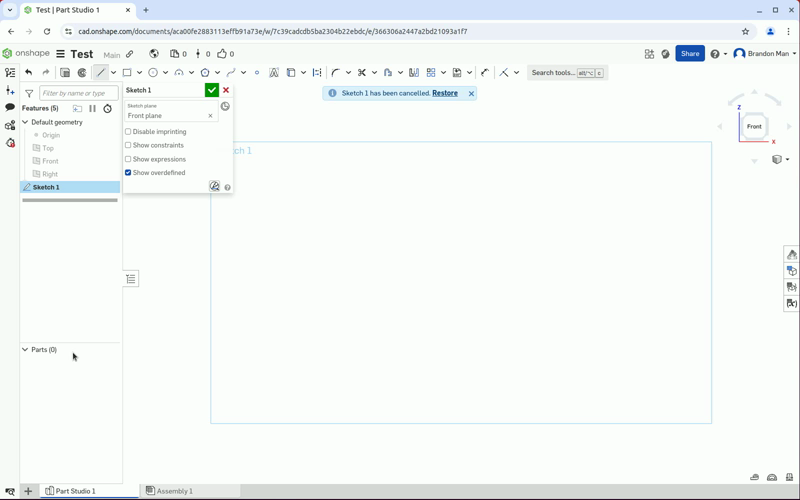
mouse_move(460, 282)
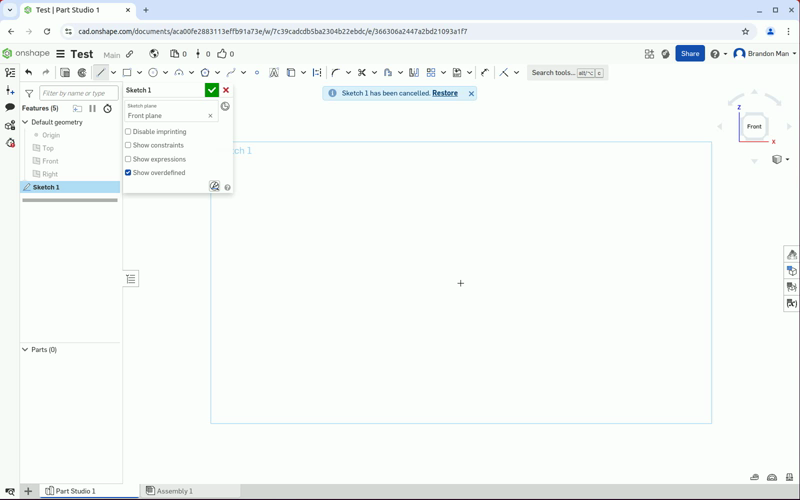
click(460, 282)
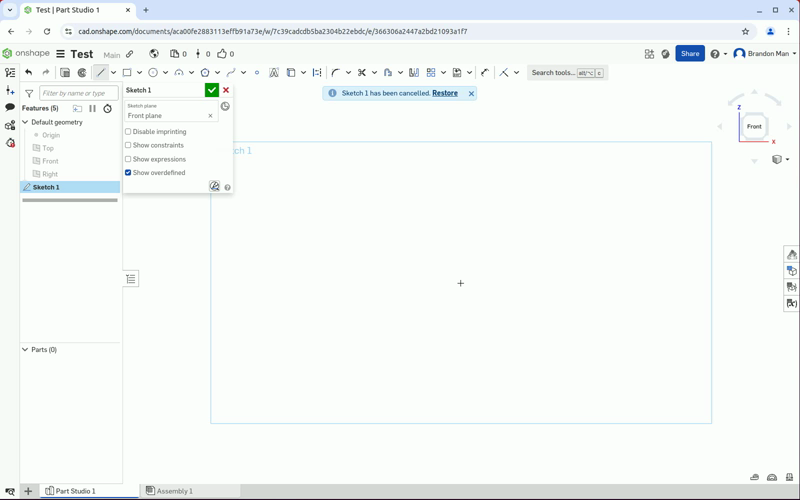
key_up(shift)
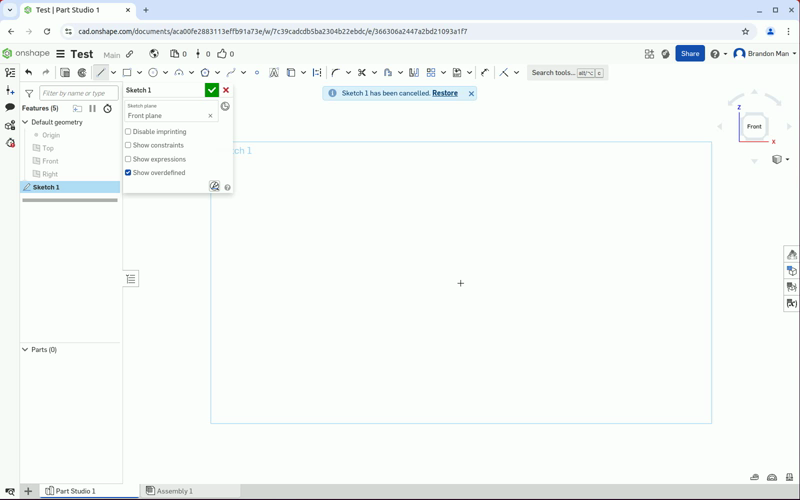
key_down(shift)
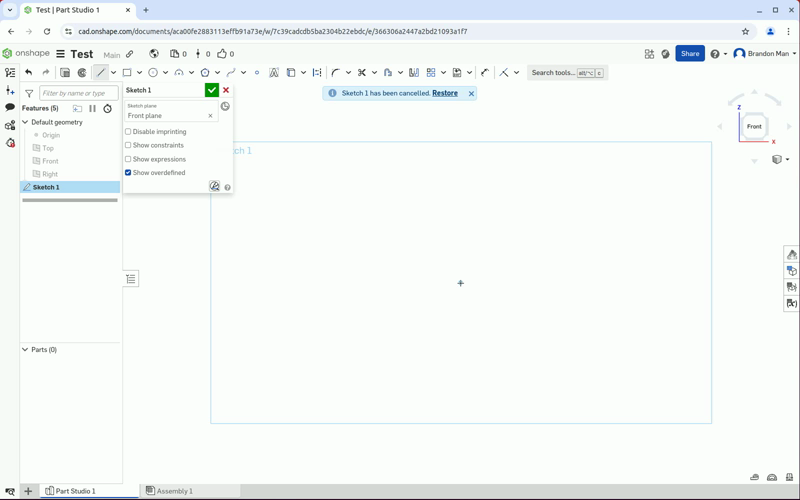
mouse_move(573, 282)
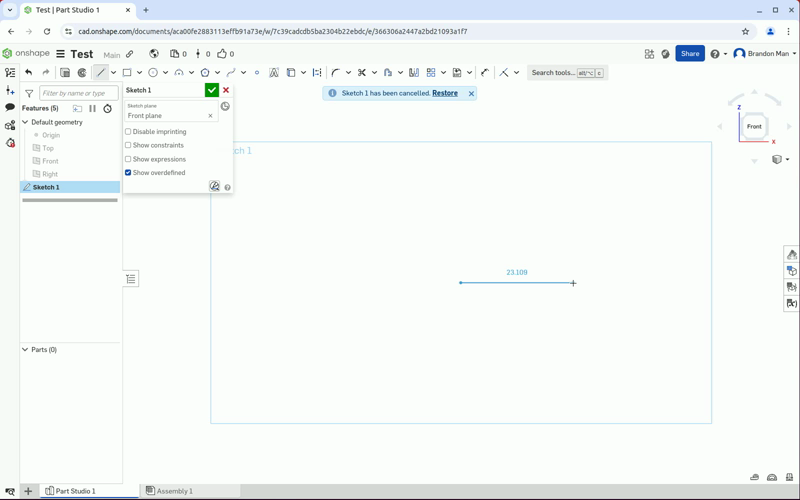
click(573, 282)
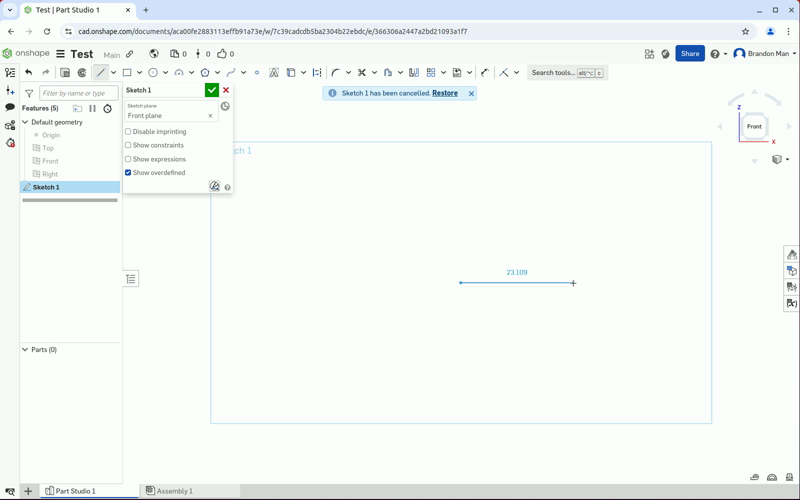
key_up(shift)
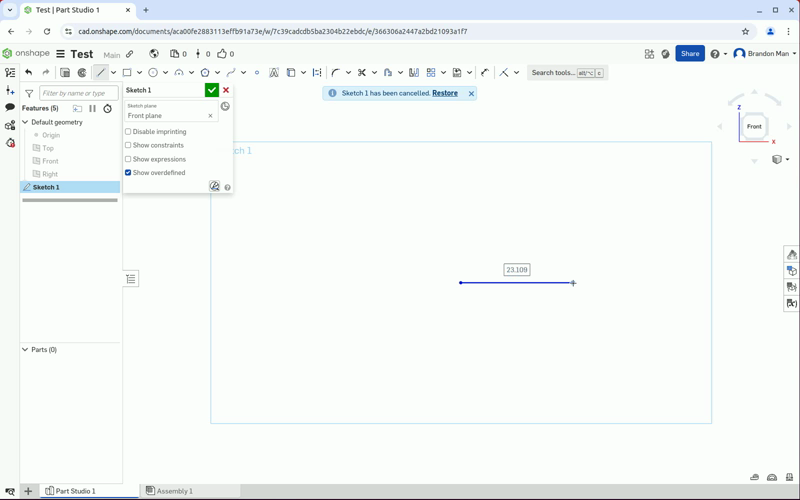
key_down(shift)
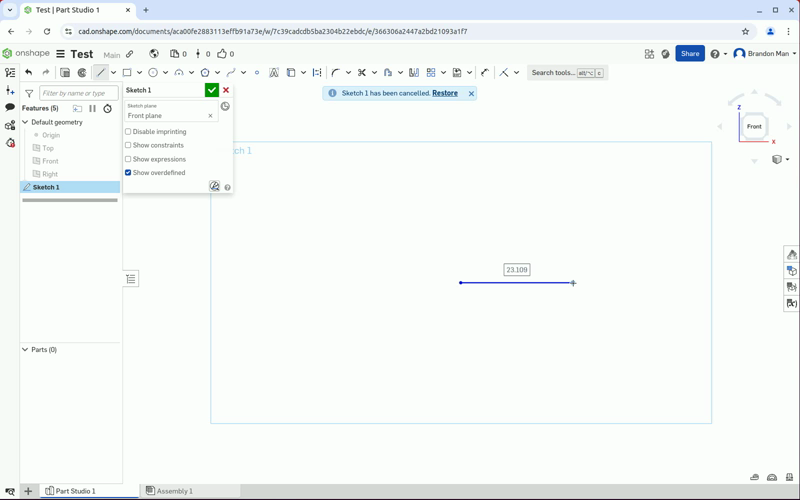
mouse_move(589, 282)
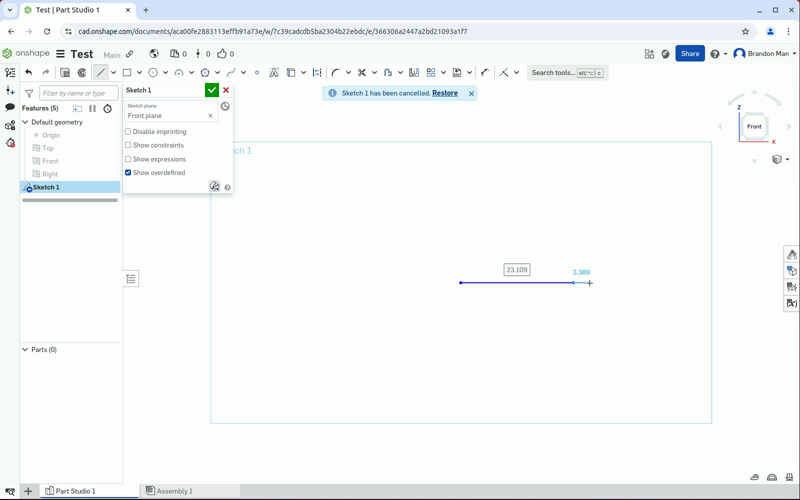
mouse_move(573, 240)
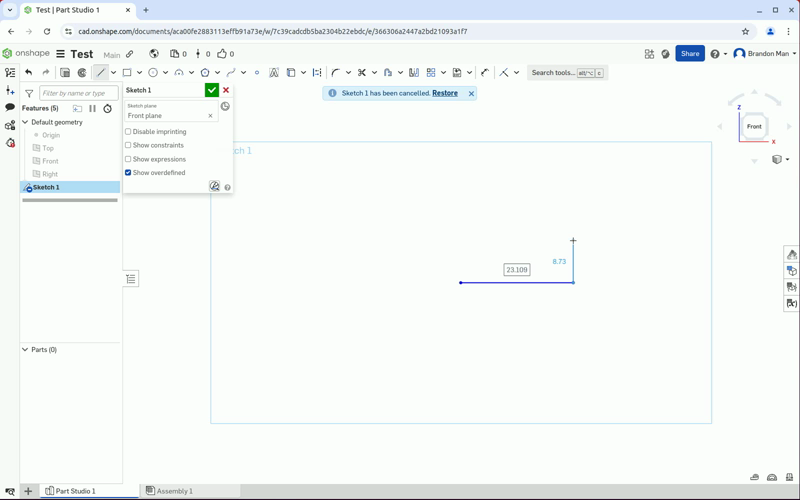
click(573, 240)
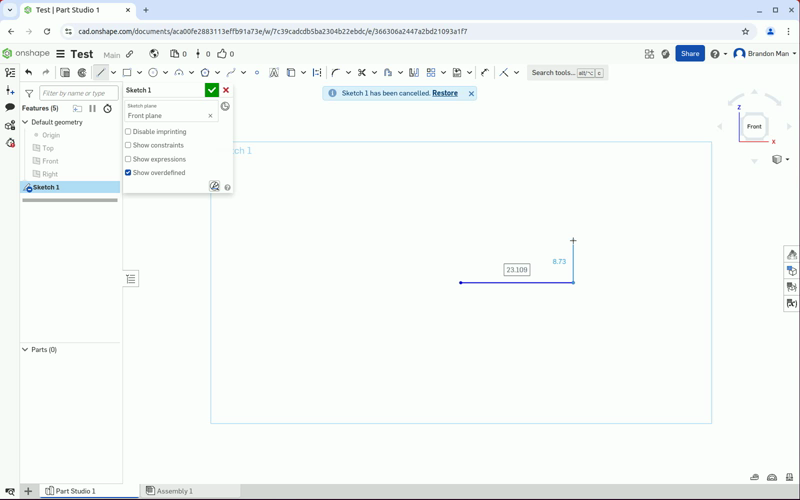
key_up(shift)
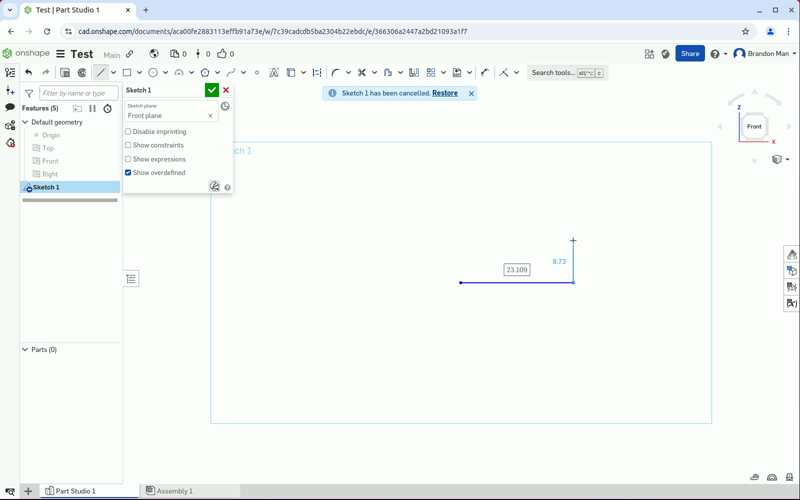
key_down(shift)
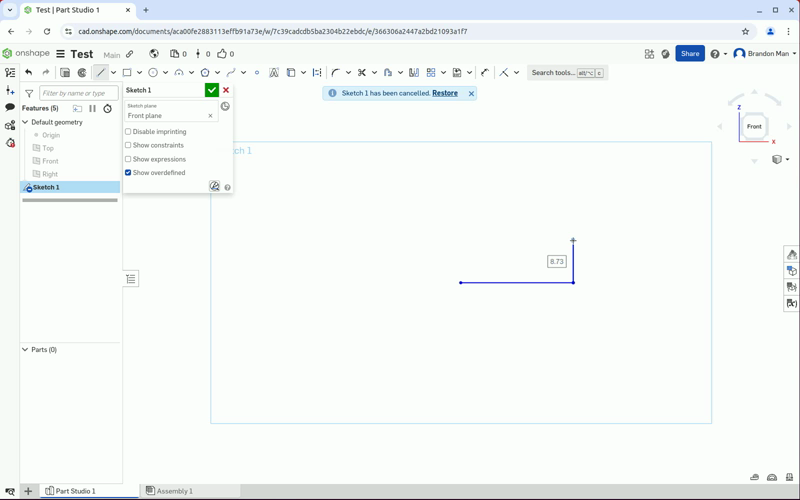
mouse_move(460, 240)
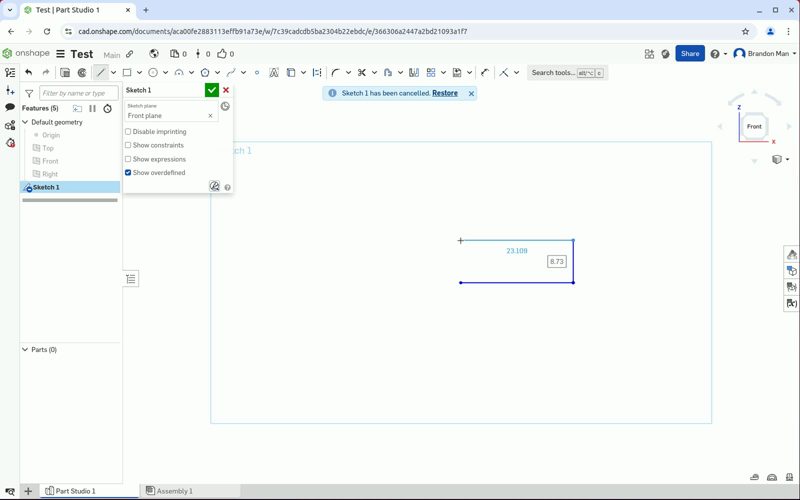
click(460, 240)
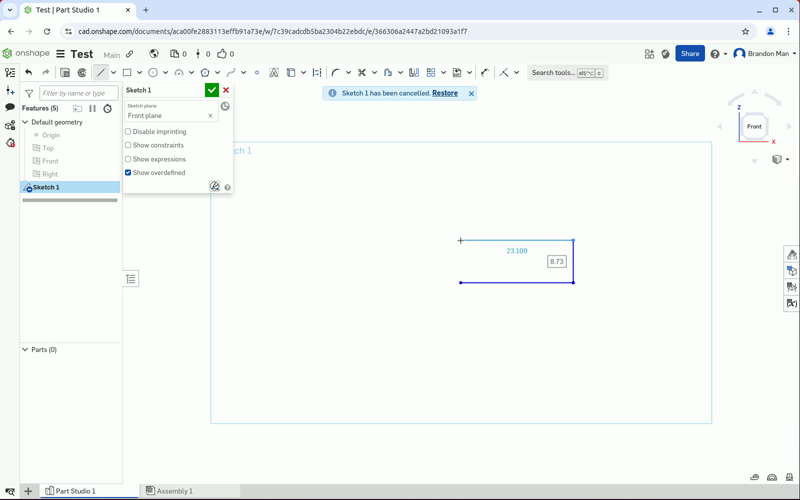
key_up(shift)
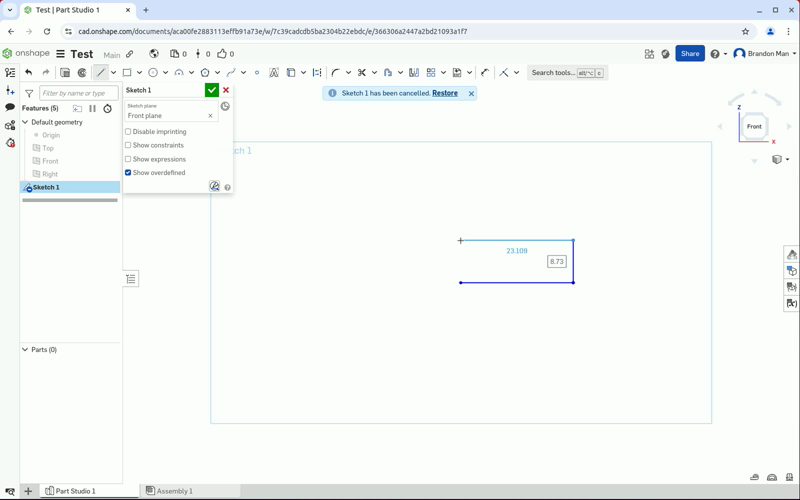
mouse_move(490, 240)
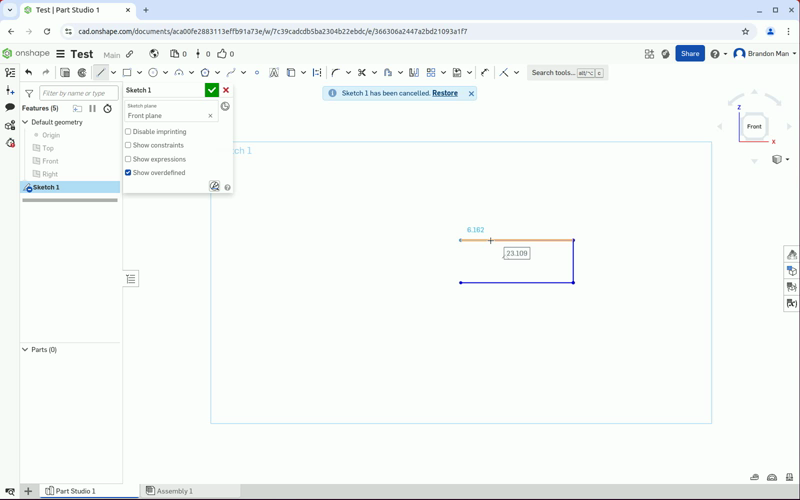
key_down(shift)
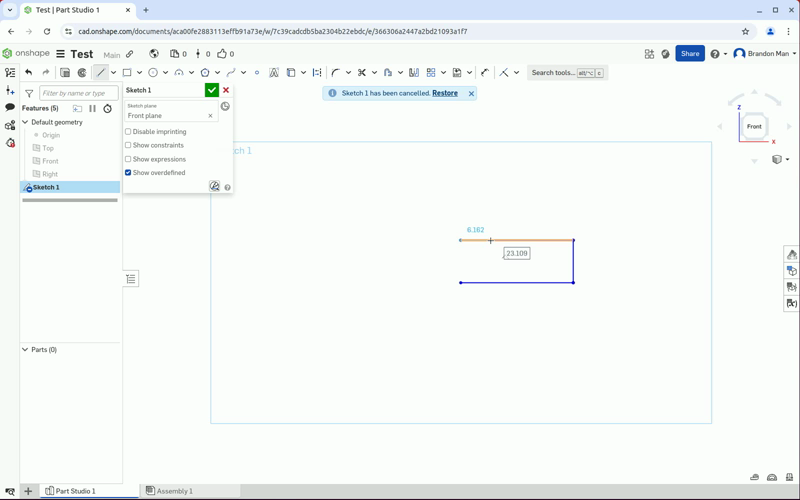
mouse_move(460, 282)
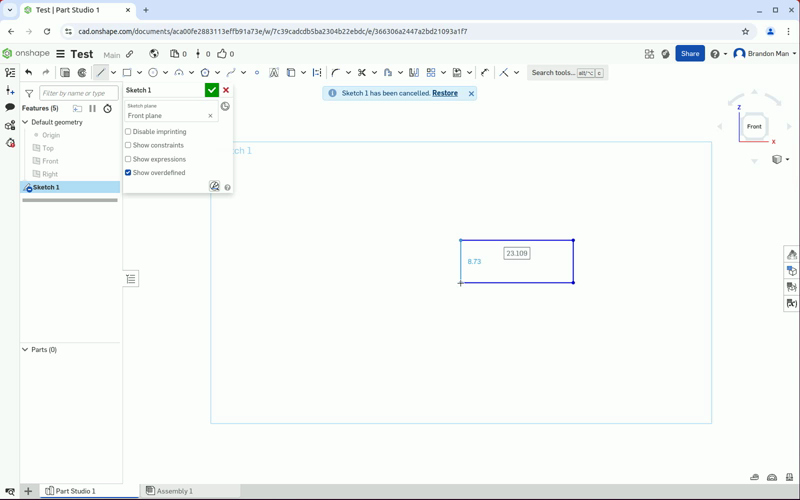
key_up(shift)
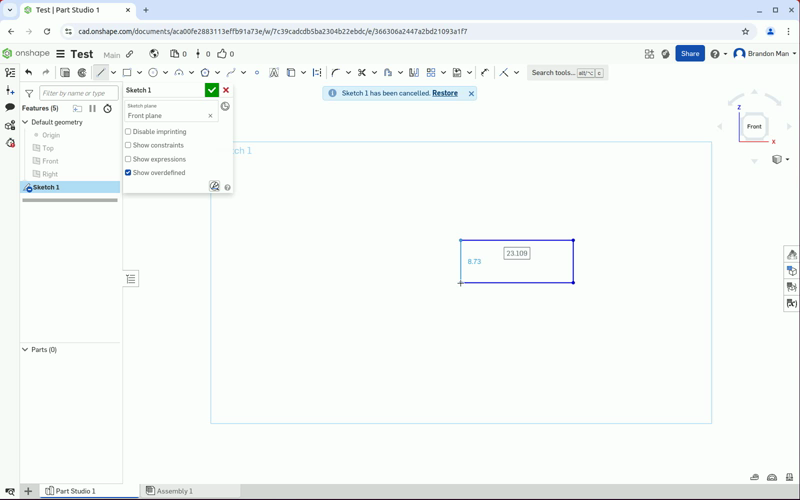
click(460, 282)
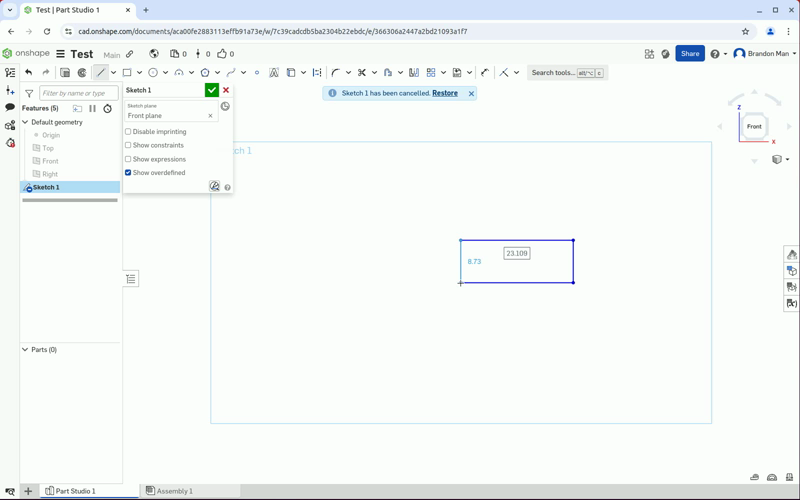
key(esc)
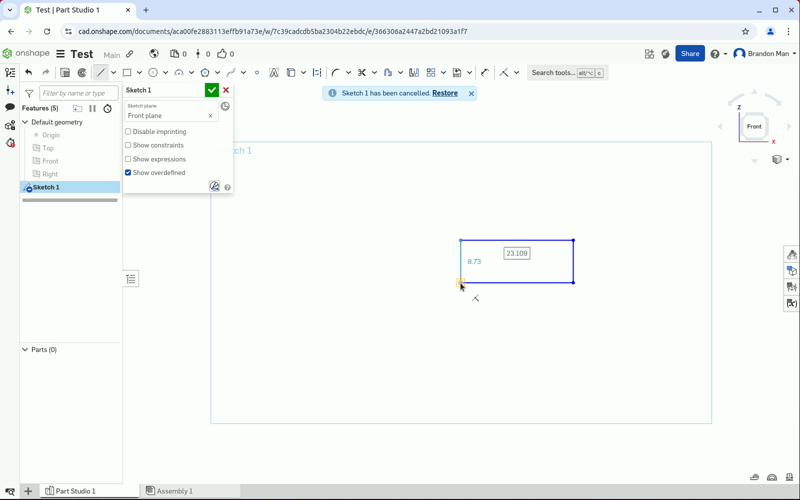
mouse_move(507, 245)
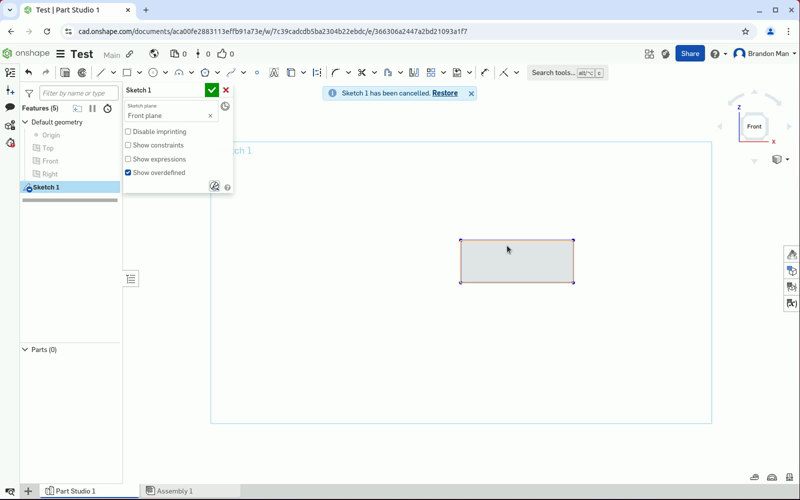
click(507, 245)
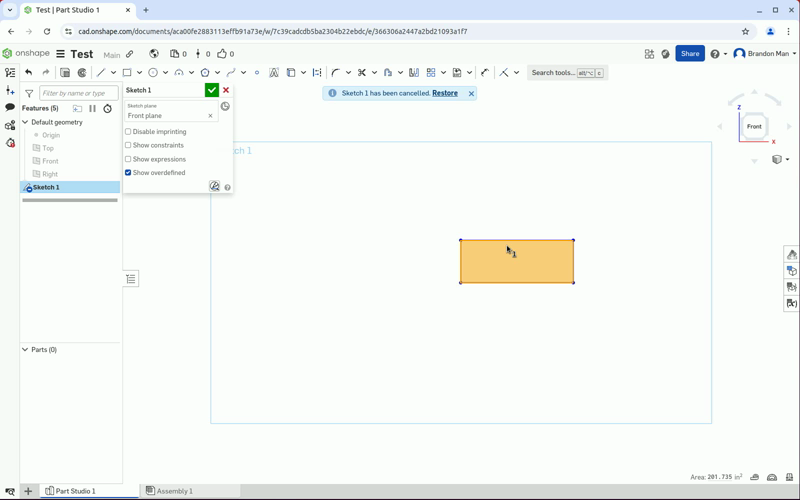
mouse_move(73, 352)
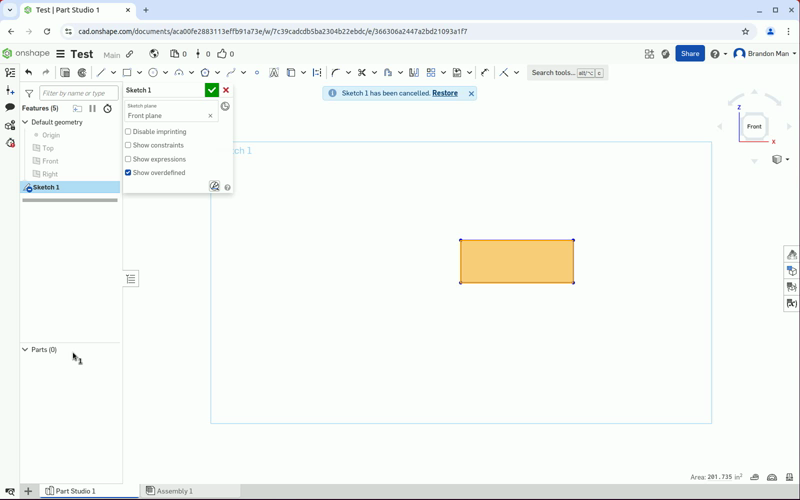
key(shift+y)
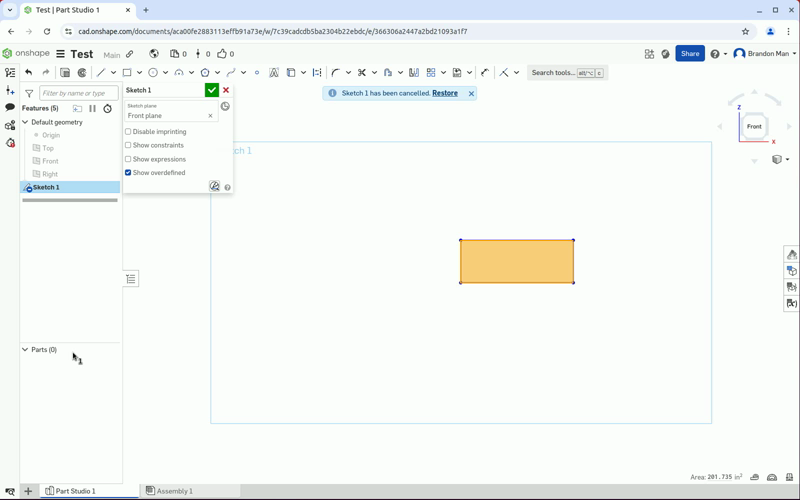
key(shift+e)
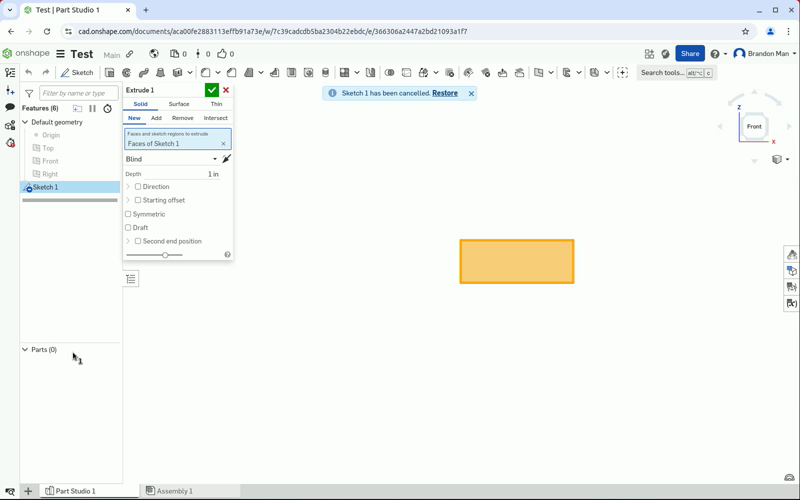
mouse_move(143, 106)
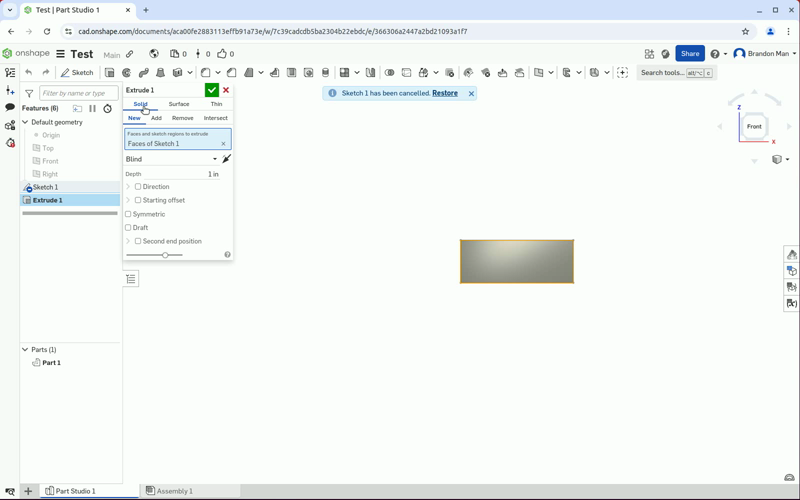
click(143, 106)
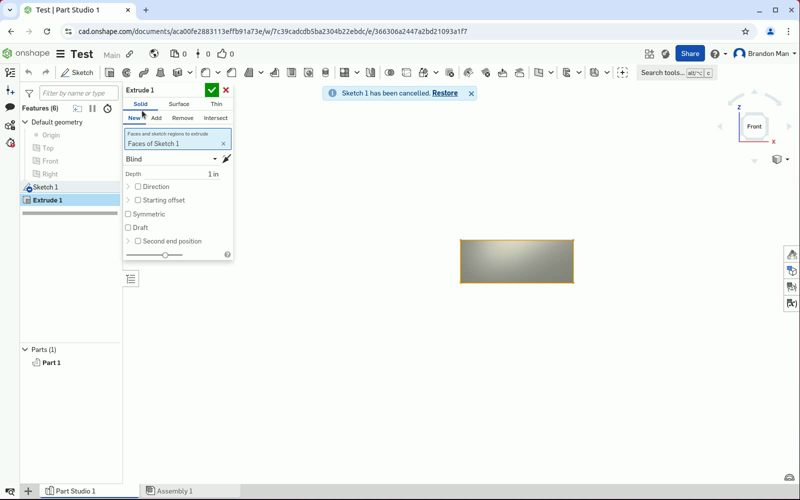
mouse_move(137, 120)
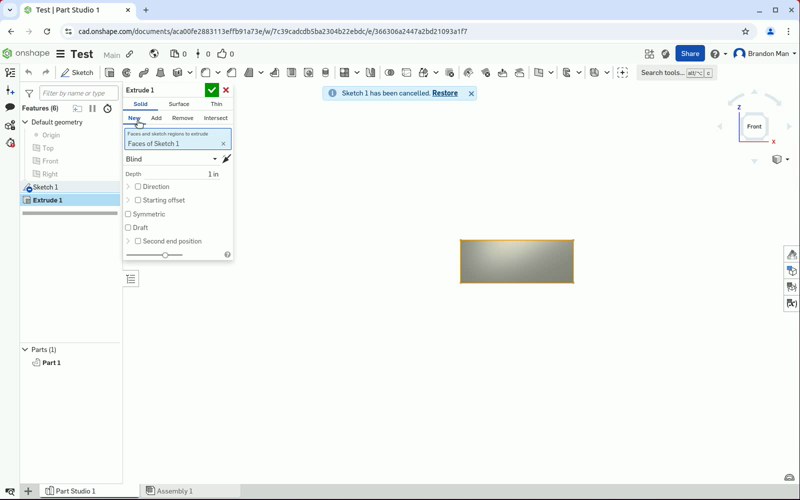
click(137, 120)
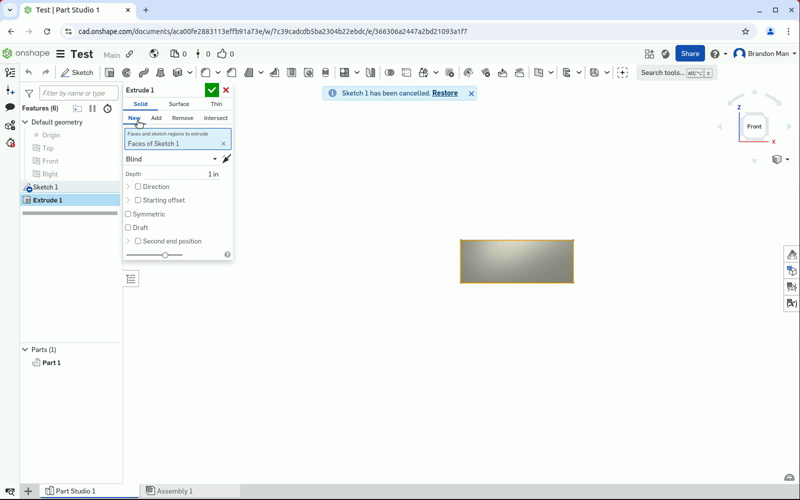
key(tab, 4)
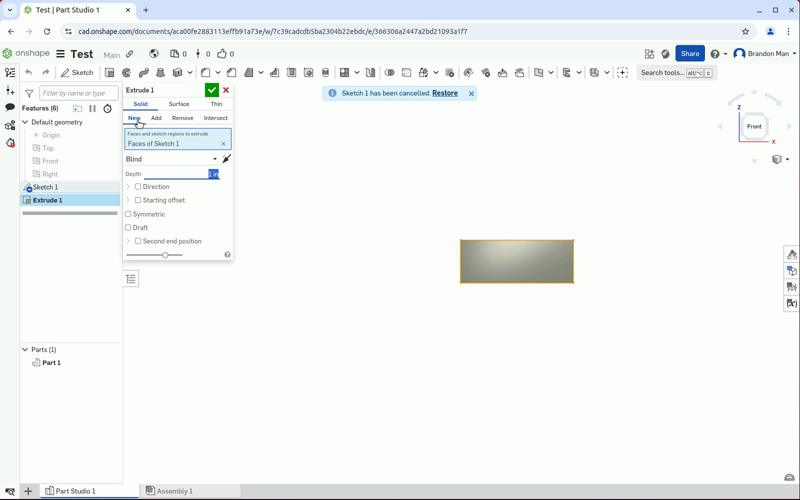
text(17.331)
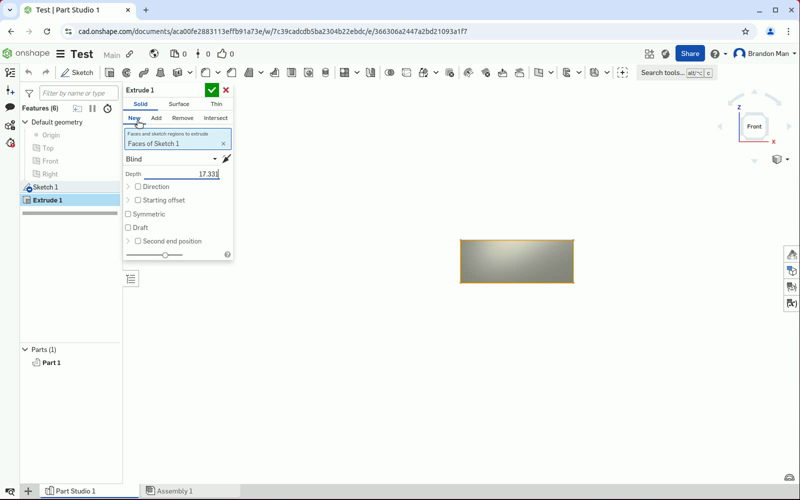
key(enter)
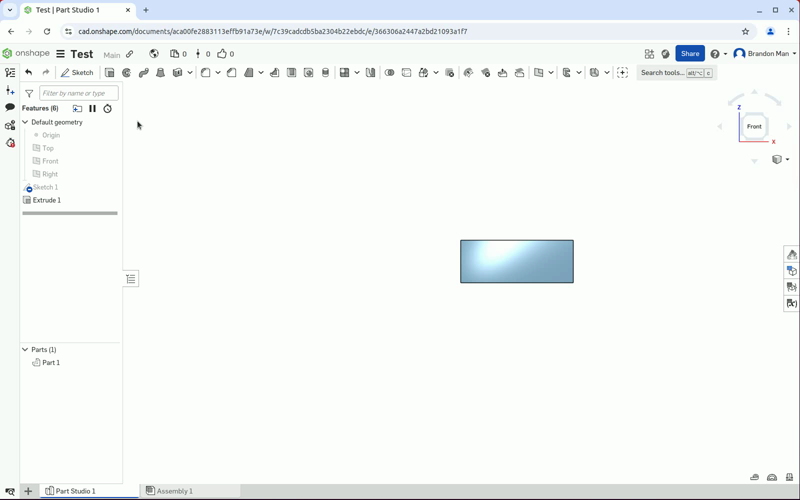
key(shift+h)
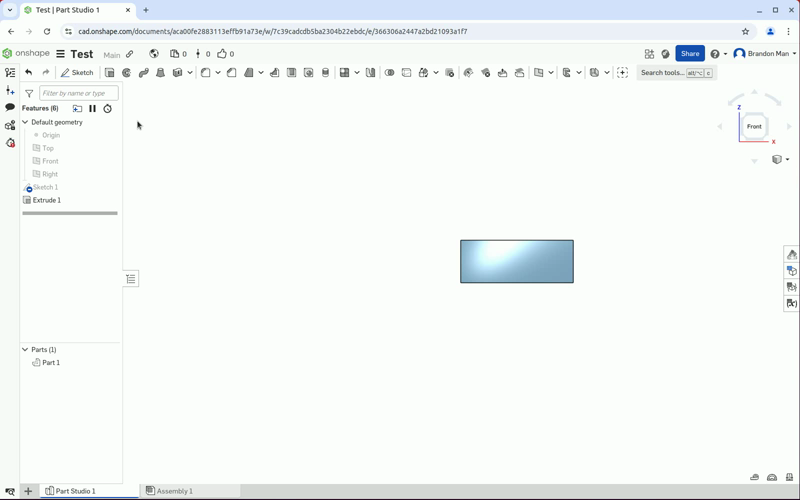
key(shift+h)
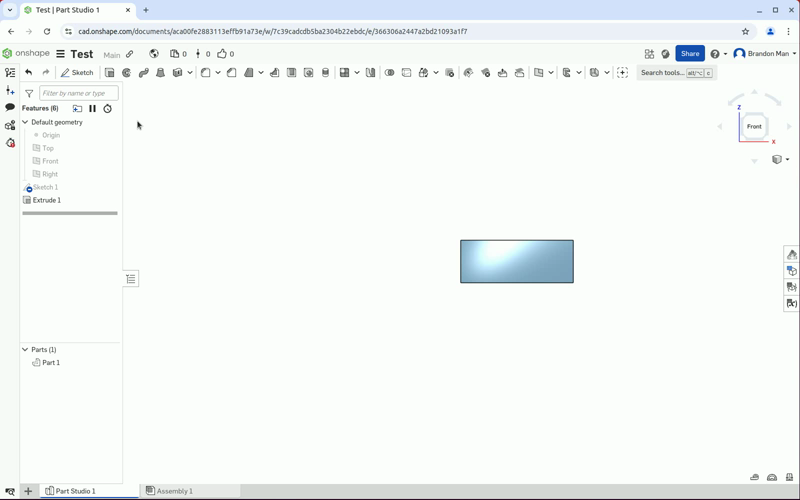
mouse_move(73, 189)
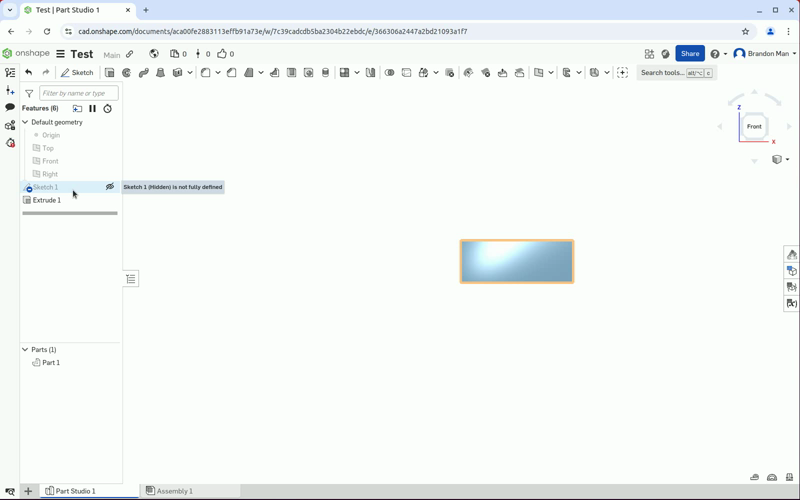
click(73, 189)
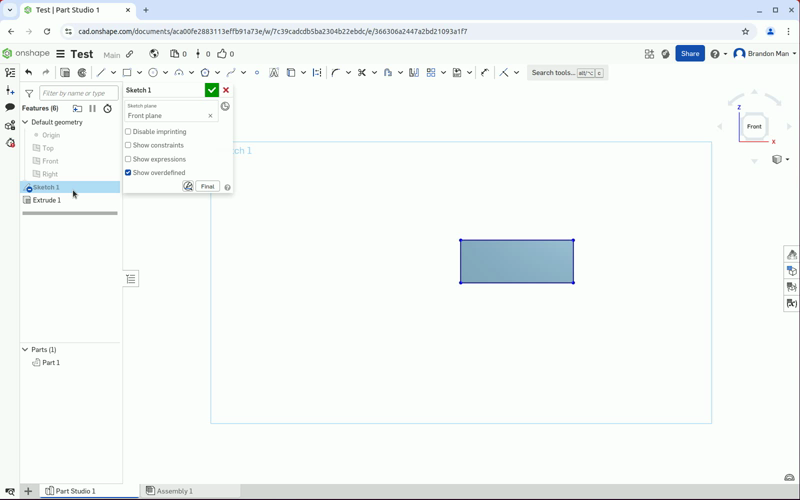
mouse_move(229, 92)
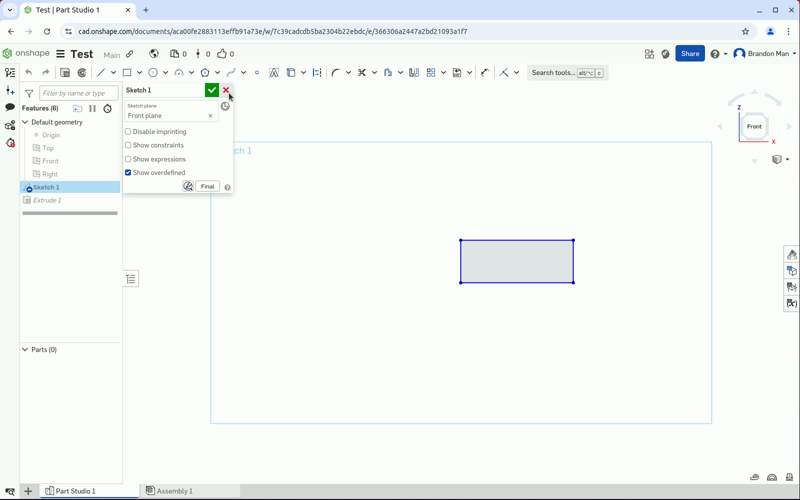
click(229, 92)
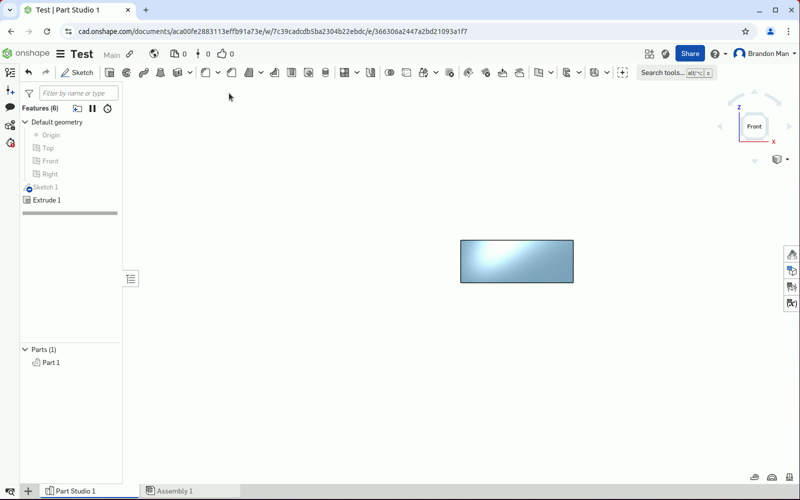
mouse_move(73, 352)
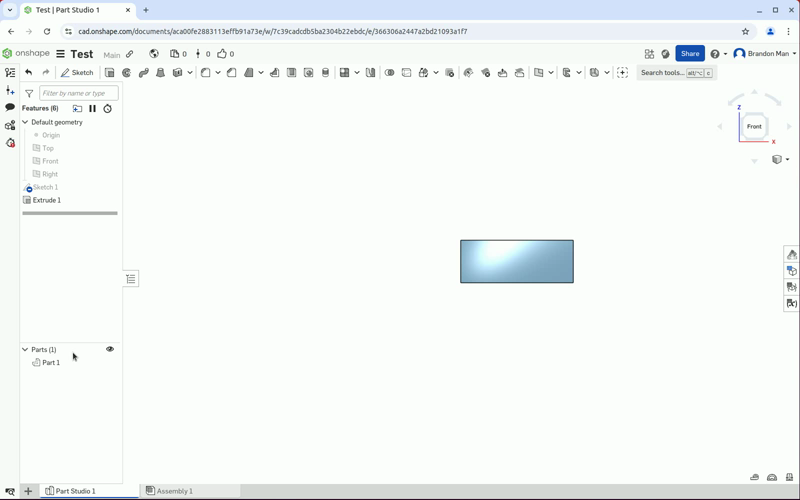
key(y)
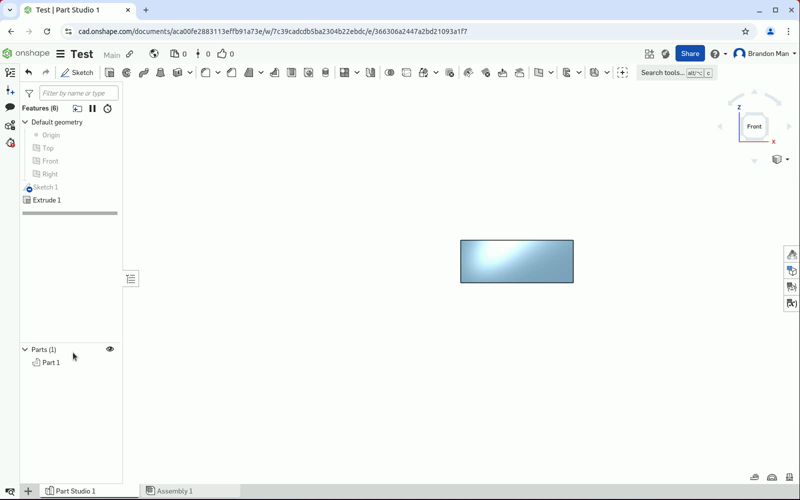
key(shift+p)
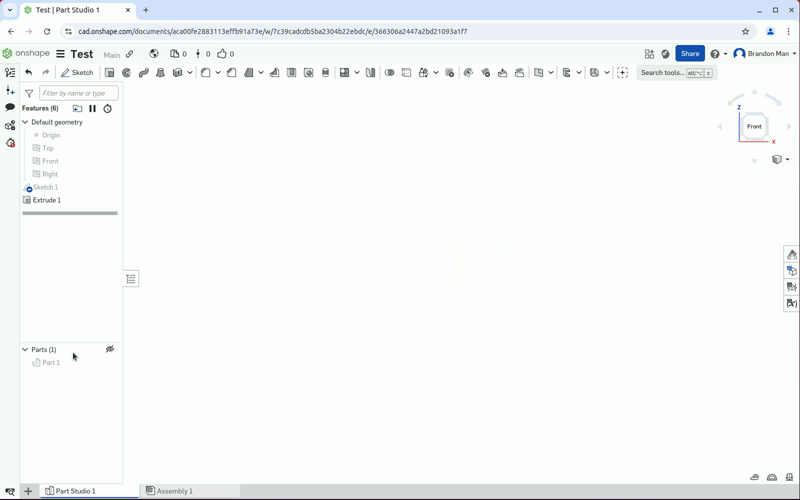
key(space)
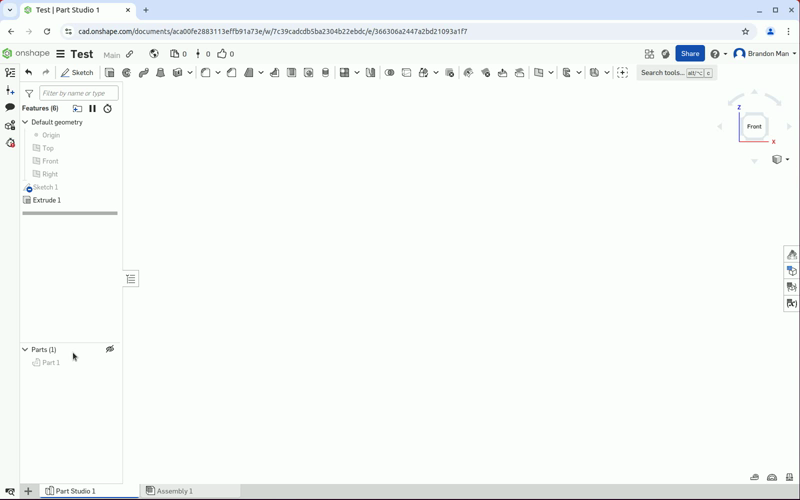
key_down(shift)
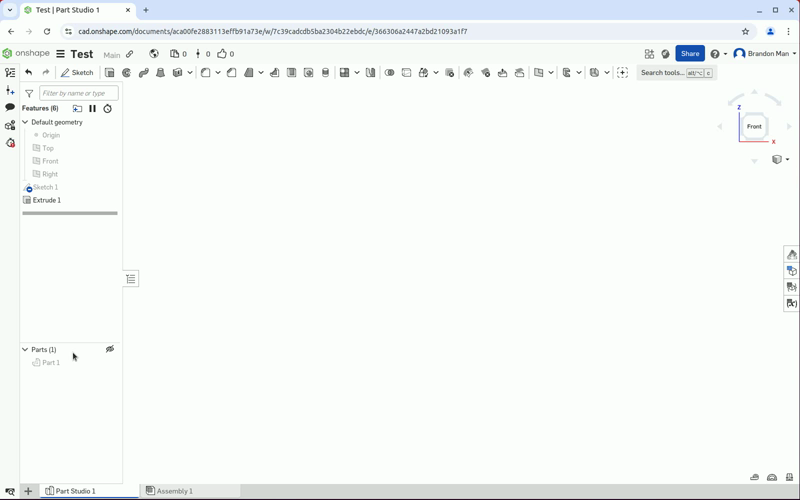
key(down)
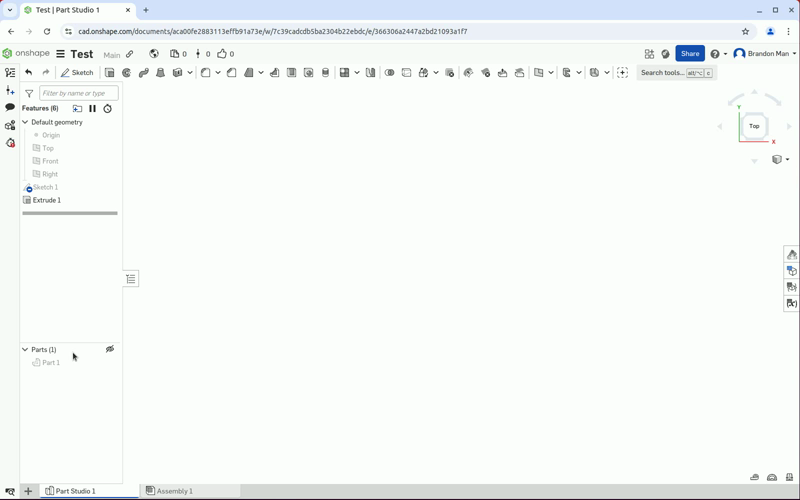
key_up(shift)
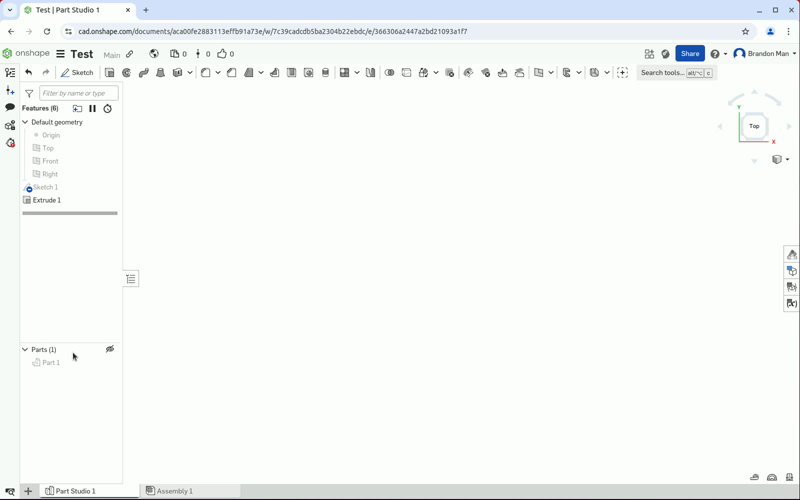
mouse_move(73, 352)
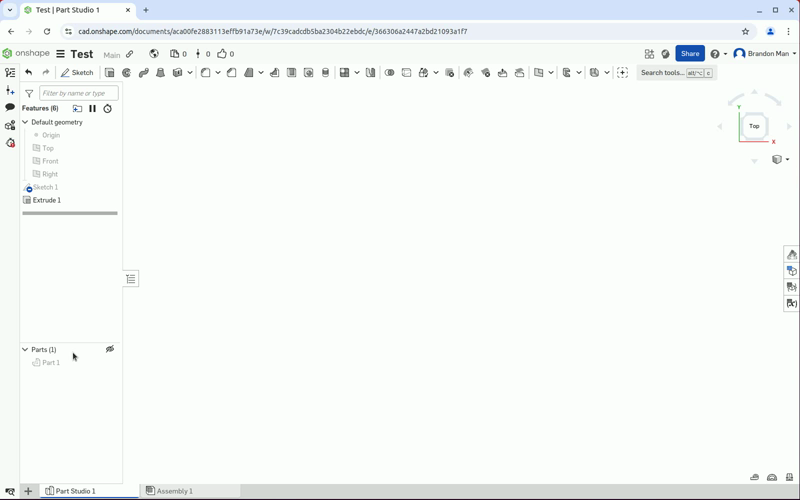
key(shift+y)
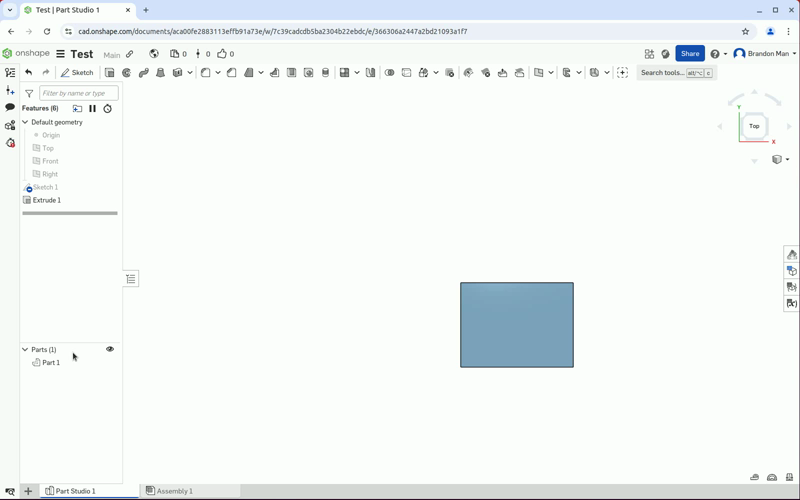
mouse_move(541, 75)
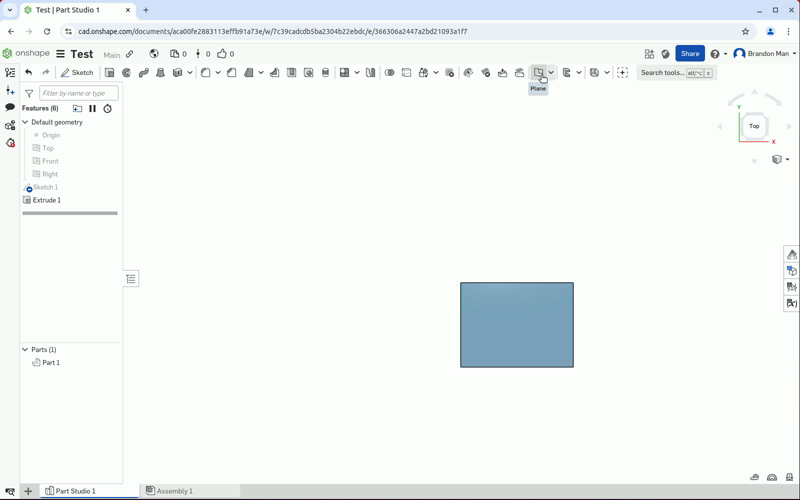
click(541, 75)
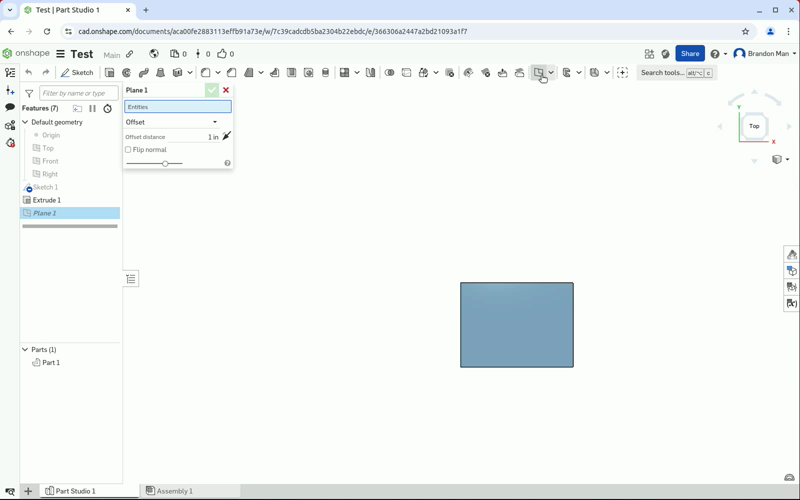
mouse_move(73, 150)
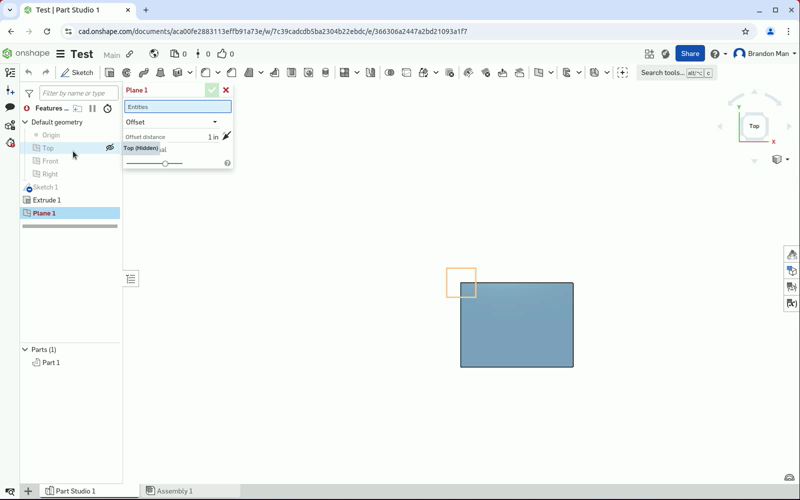
click(73, 150)
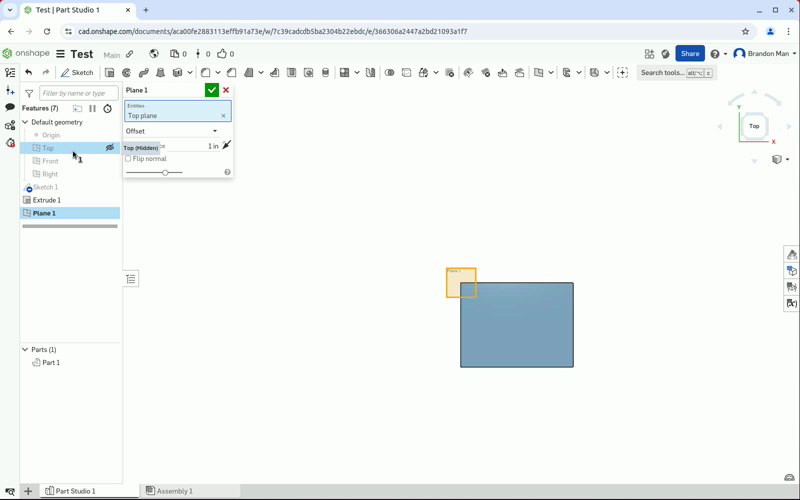
key(tab, 2)
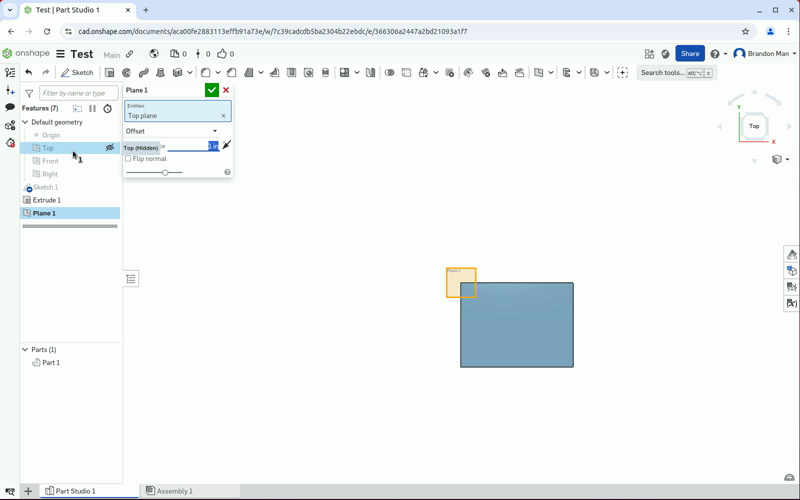
text(8.658)
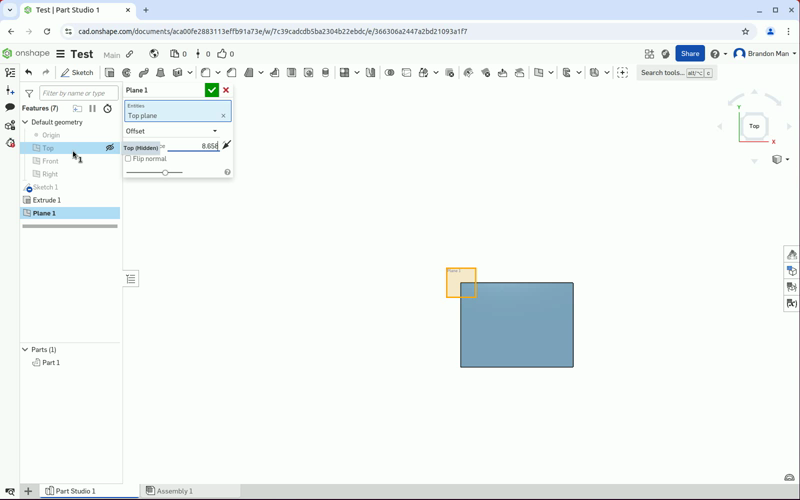
key(enter, 2)
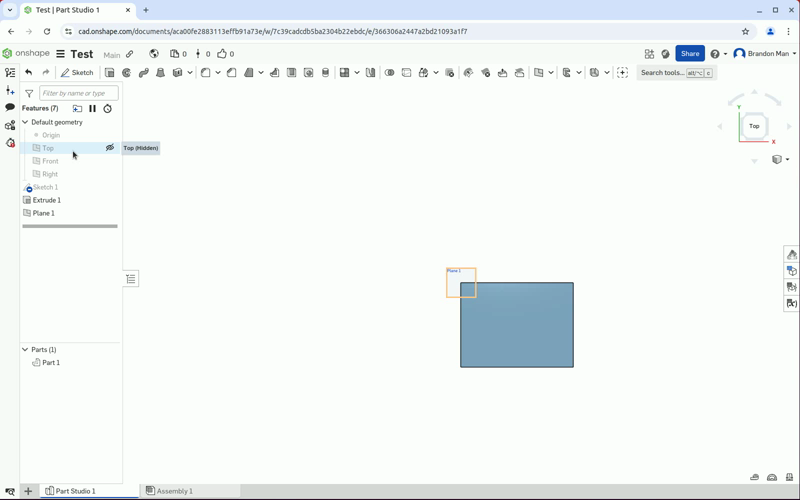
key(shift+s)
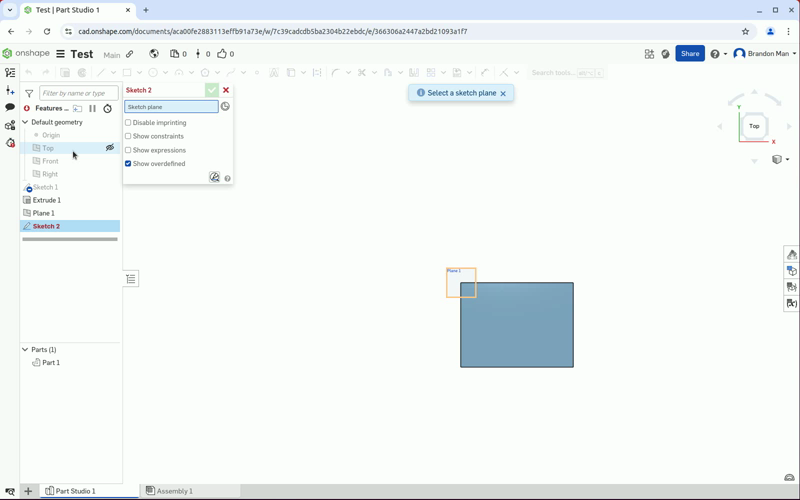
mouse_move(73, 215)
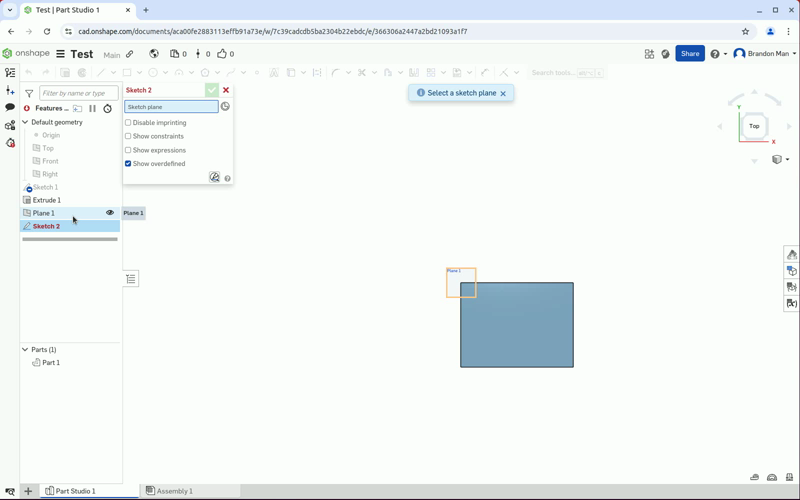
click(73, 215)
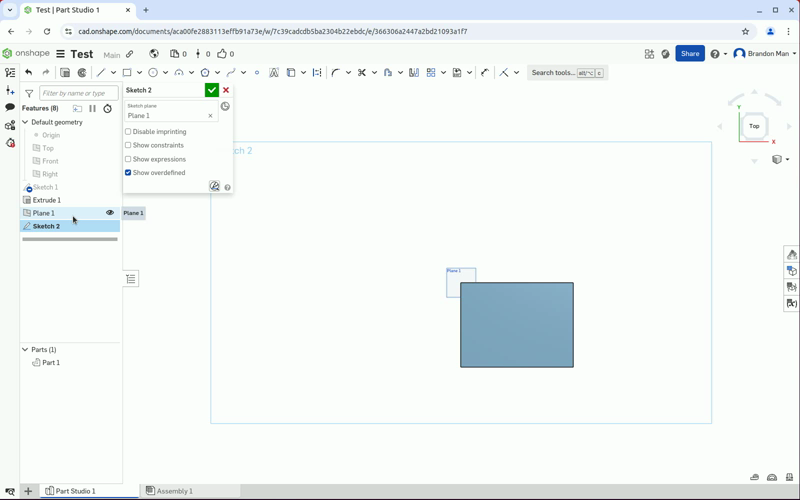
mouse_move(73, 352)
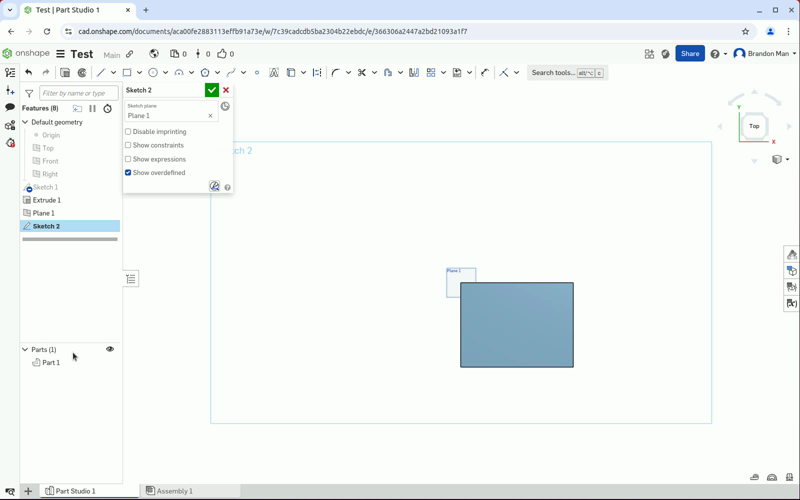
key(y)
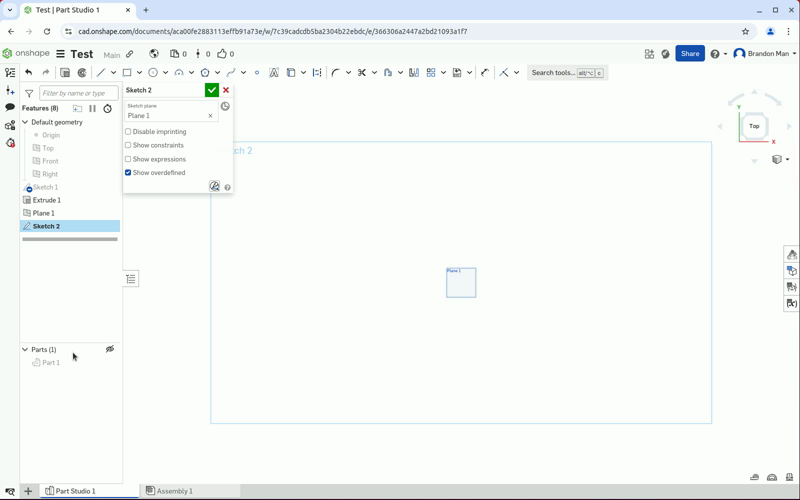
key(l)
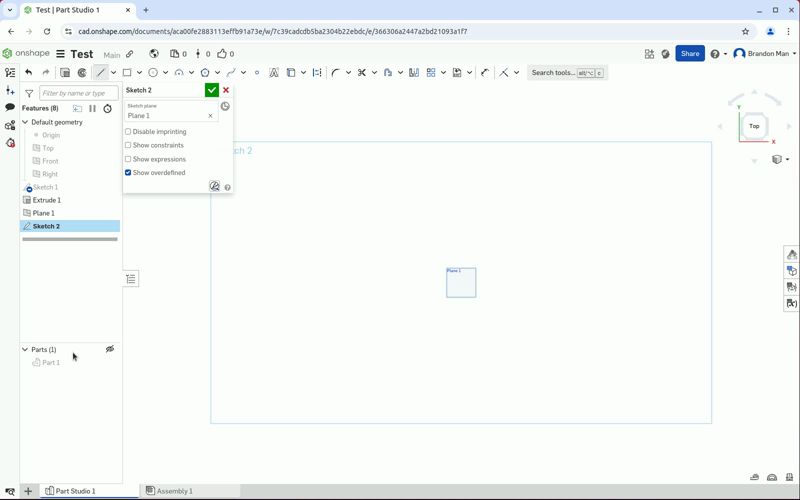
key_down(shift)
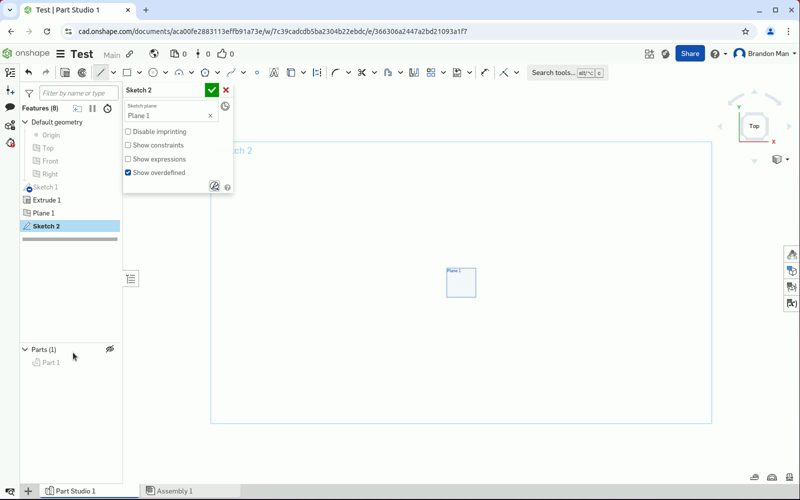
mouse_move(474, 367)
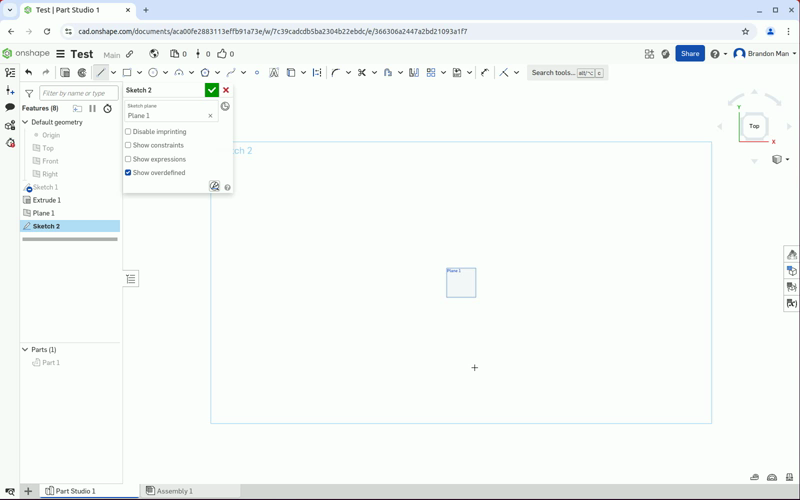
click(474, 367)
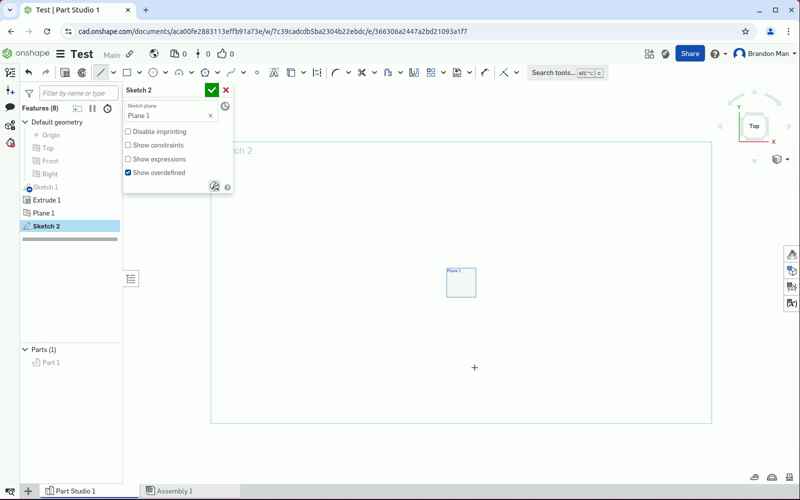
key_up(shift)
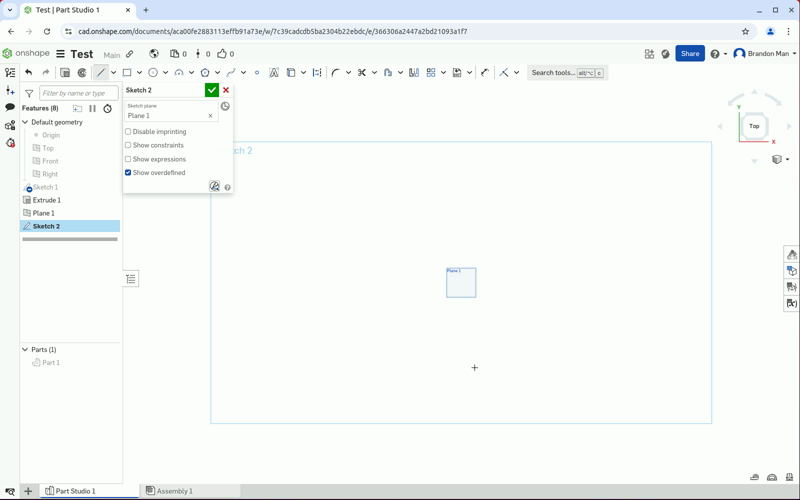
key_down(shift)
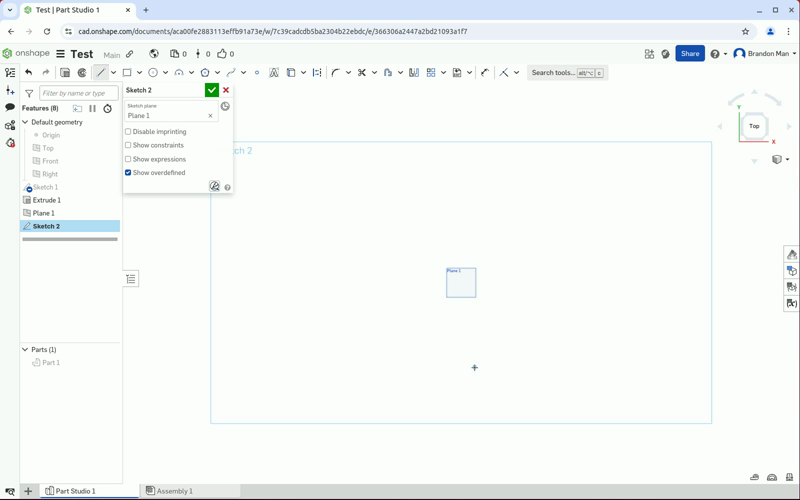
mouse_move(545, 367)
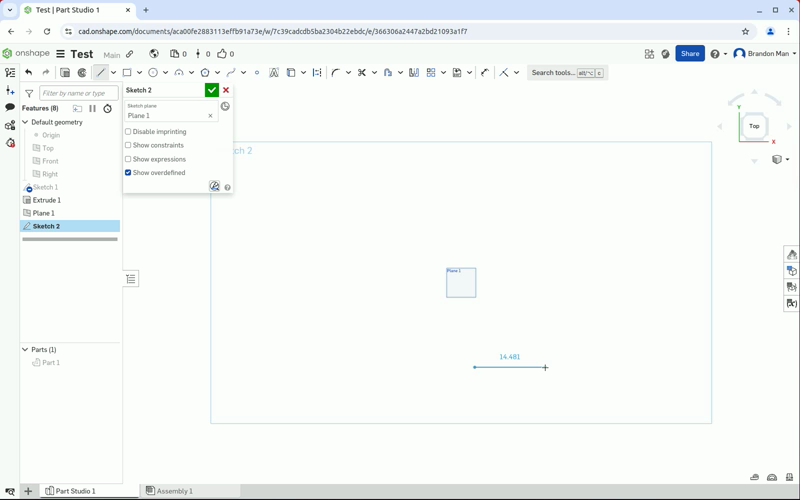
click(545, 367)
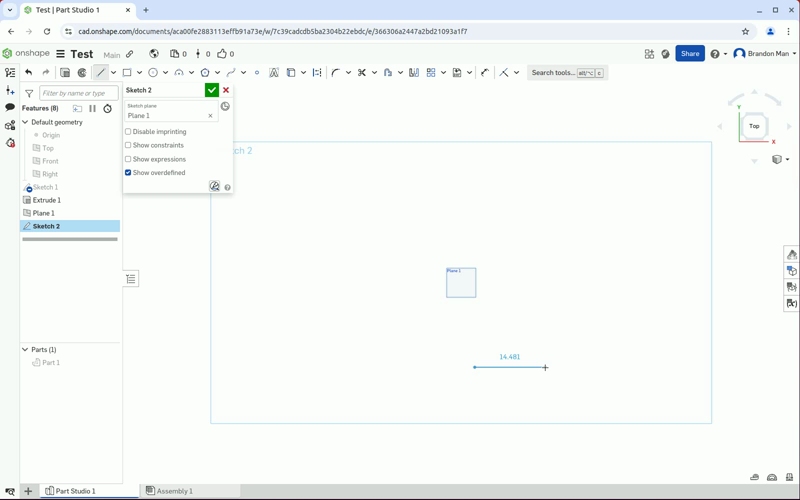
key_up(shift)
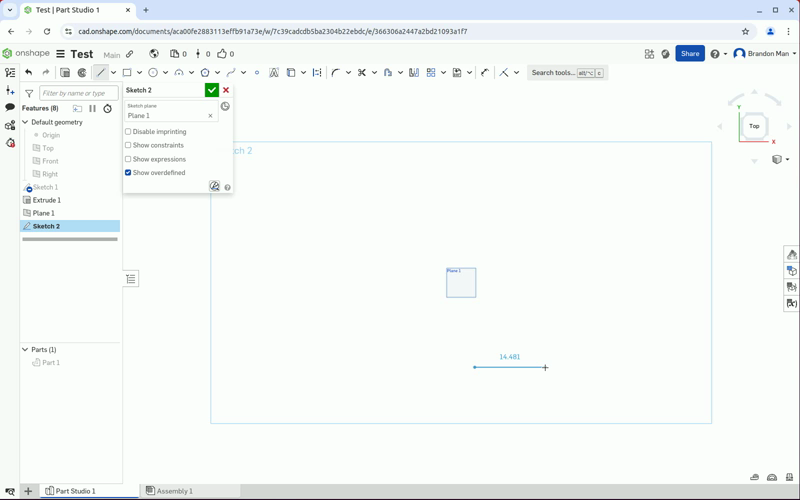
key_down(shift)
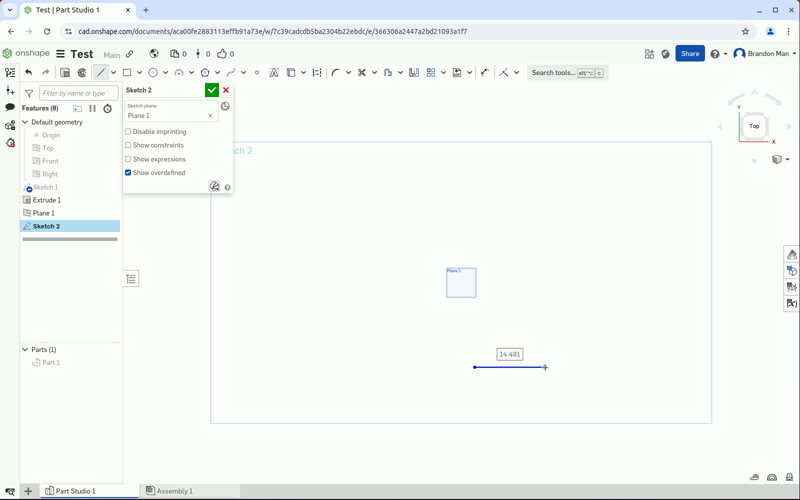
mouse_move(575, 367)
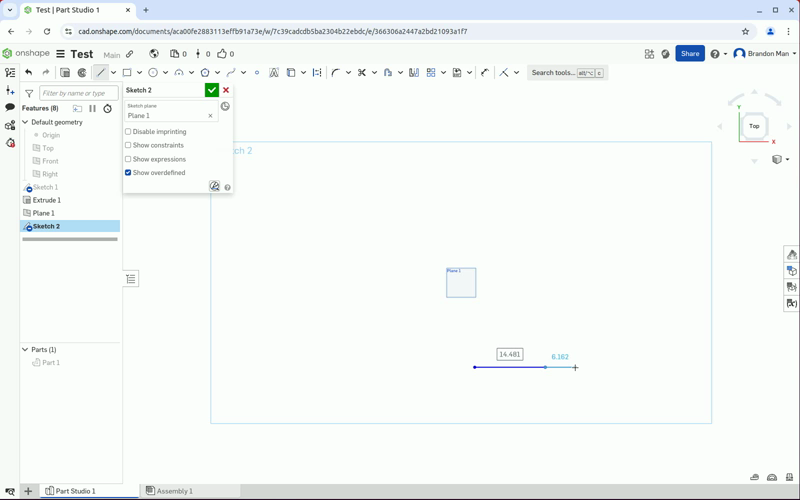
mouse_move(573, 324)
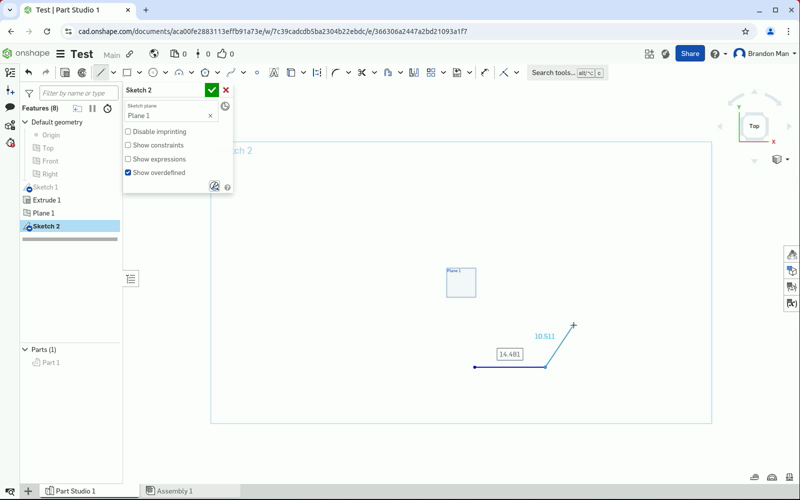
click(573, 324)
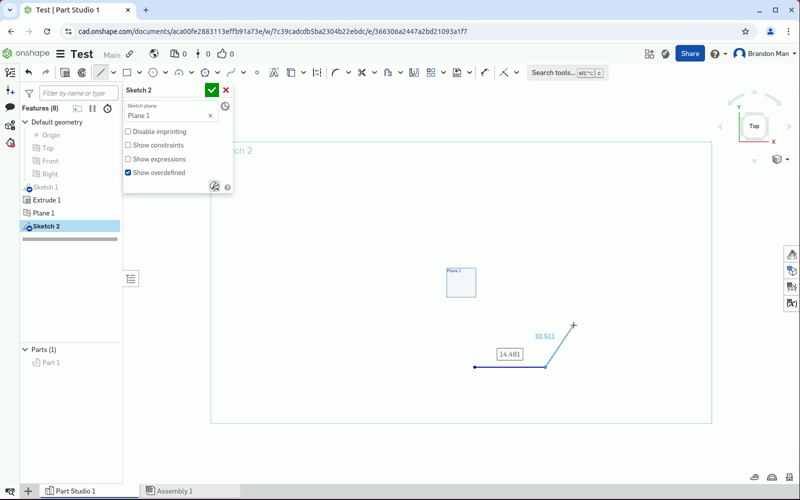
key_up(shift)
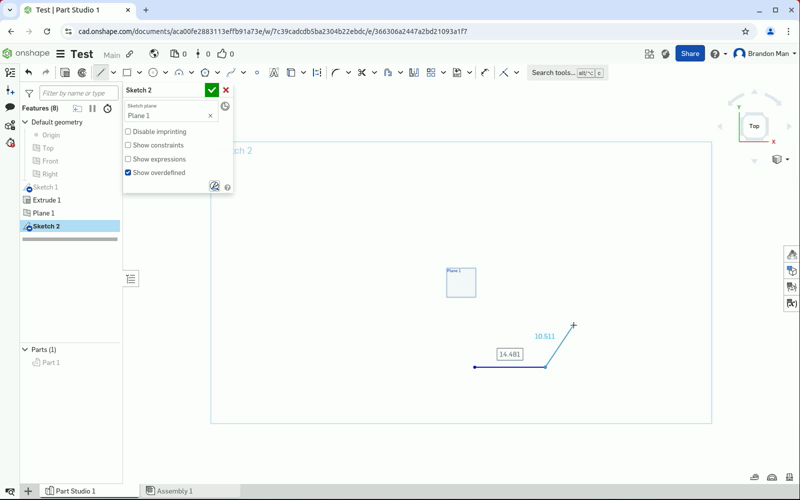
key_down(shift)
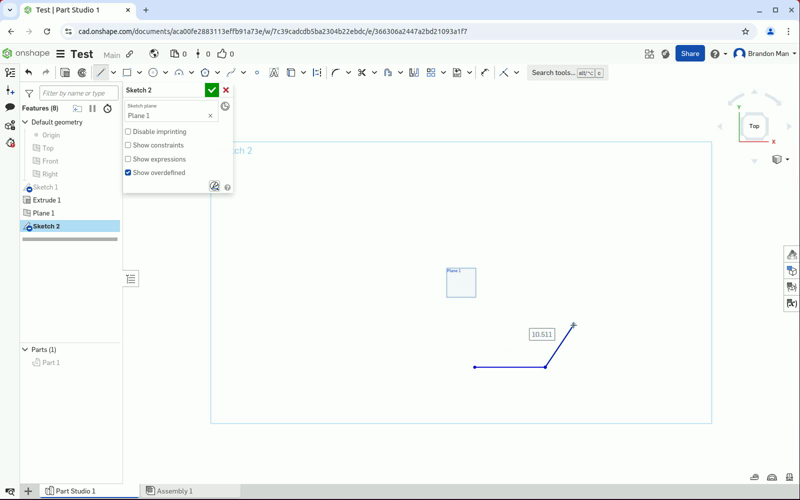
mouse_move(589, 324)
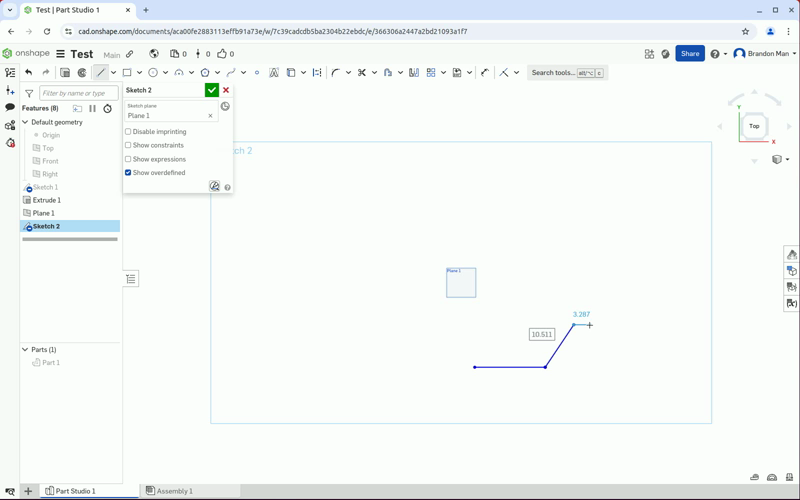
mouse_move(573, 283)
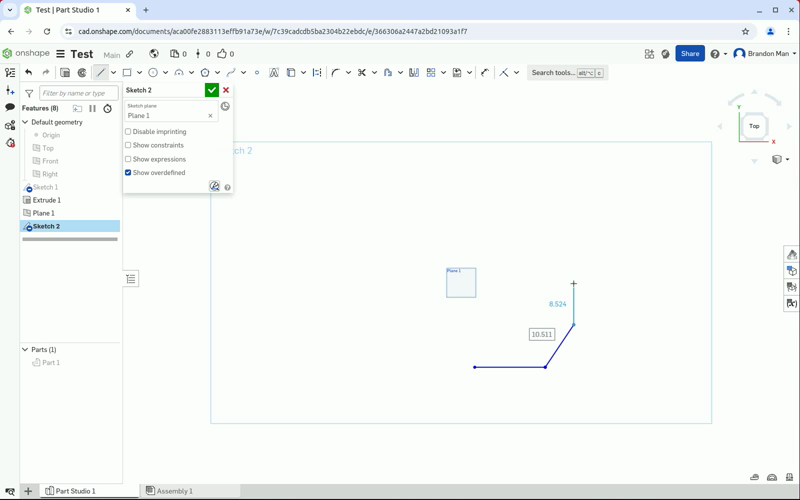
click(573, 283)
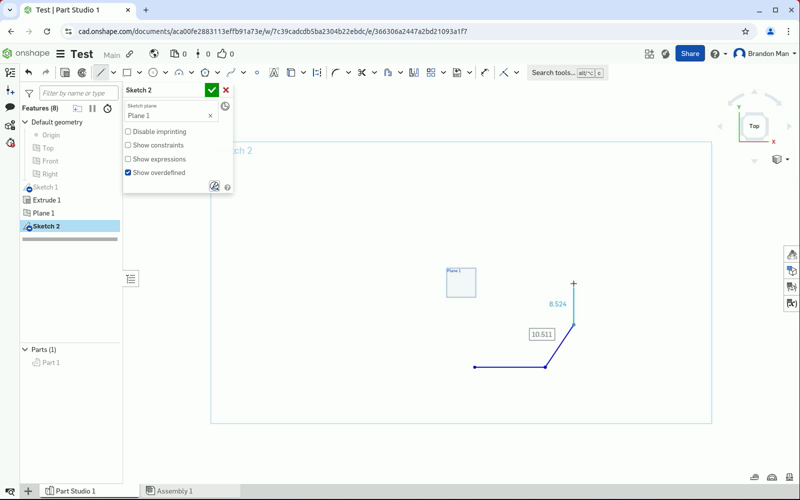
key_up(shift)
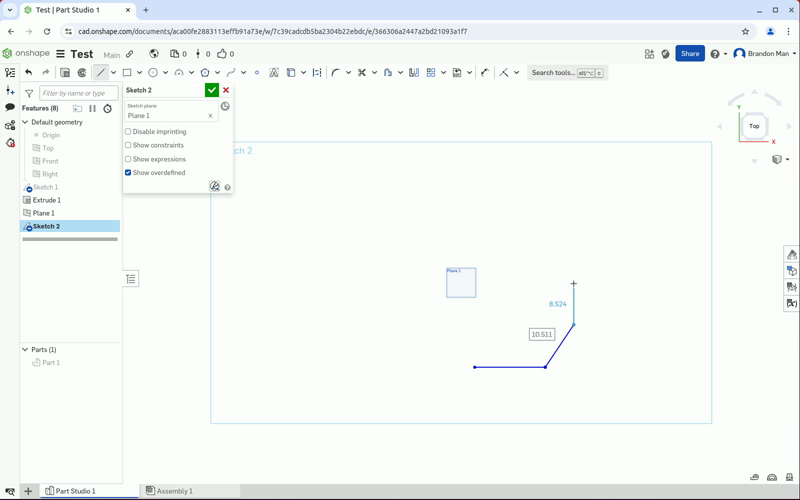
key_down(shift)
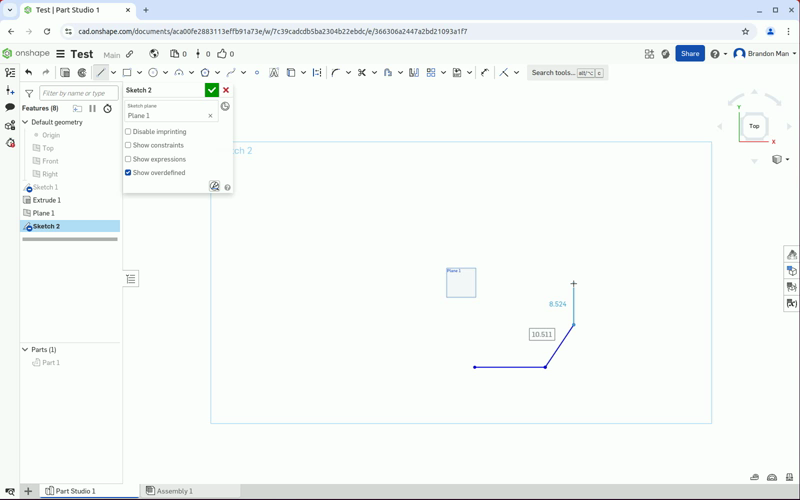
mouse_move(589, 283)
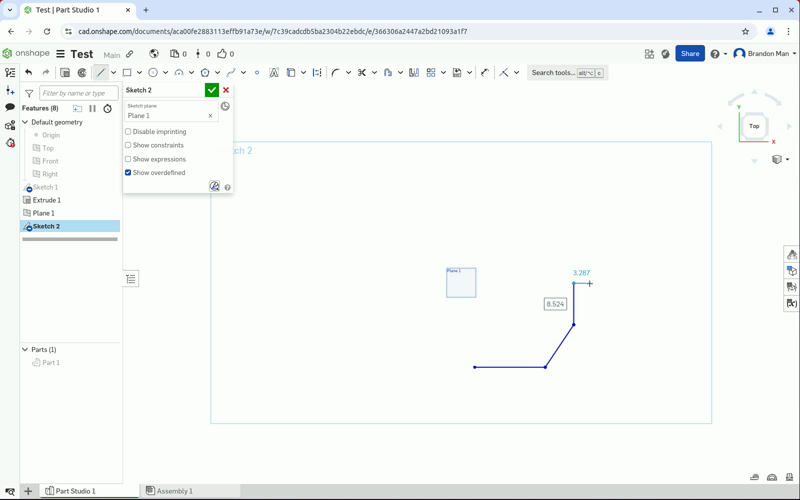
mouse_move(531, 283)
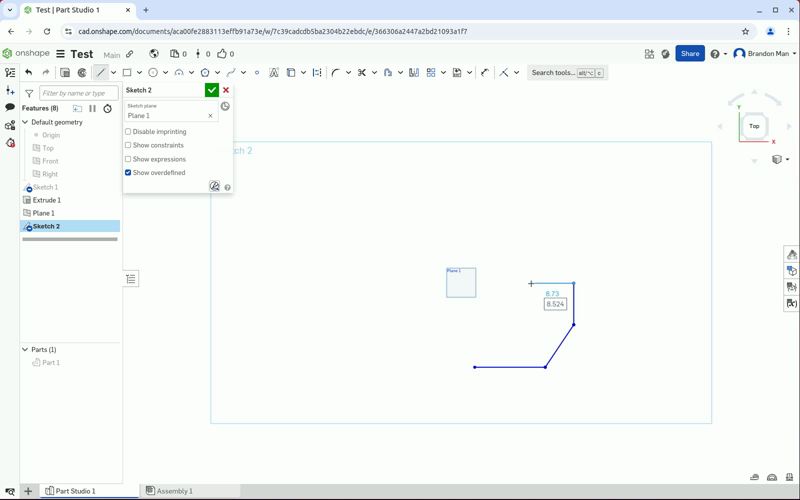
click(531, 283)
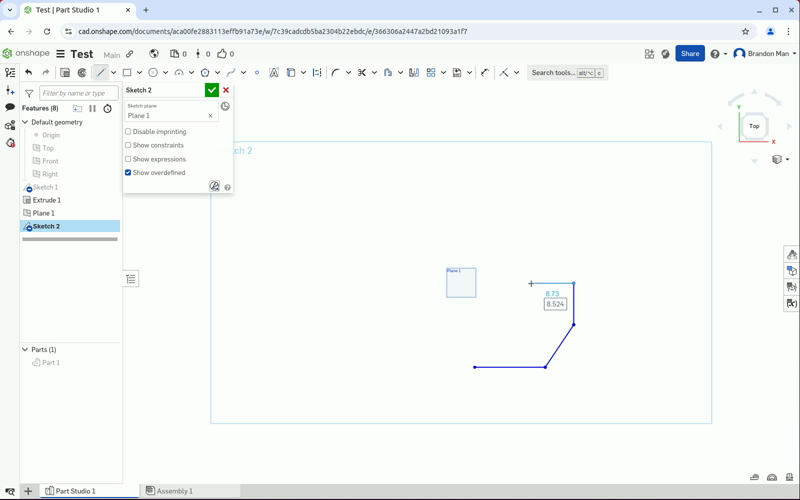
key_up(shift)
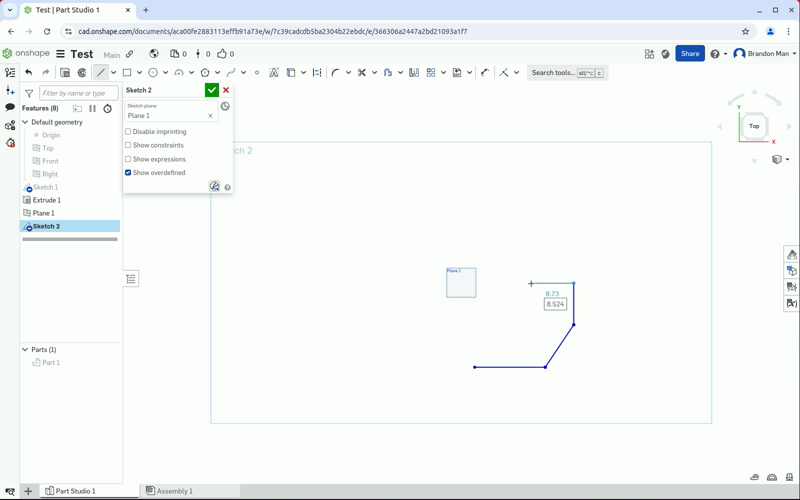
key_down(shift)
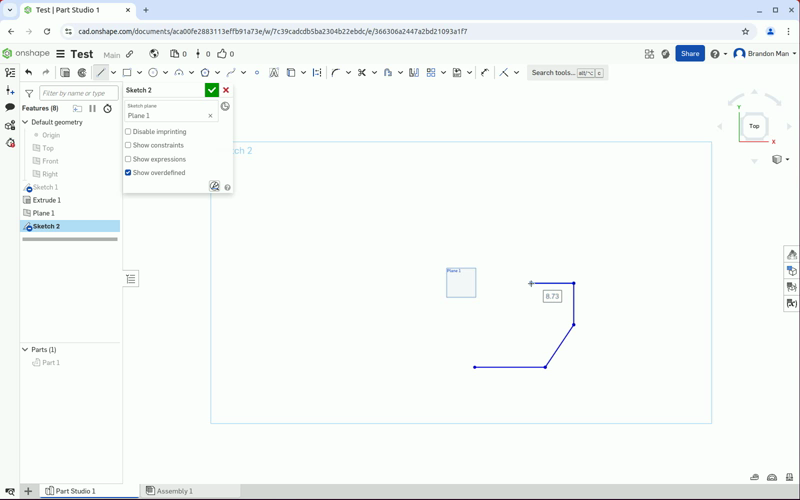
mouse_move(474, 367)
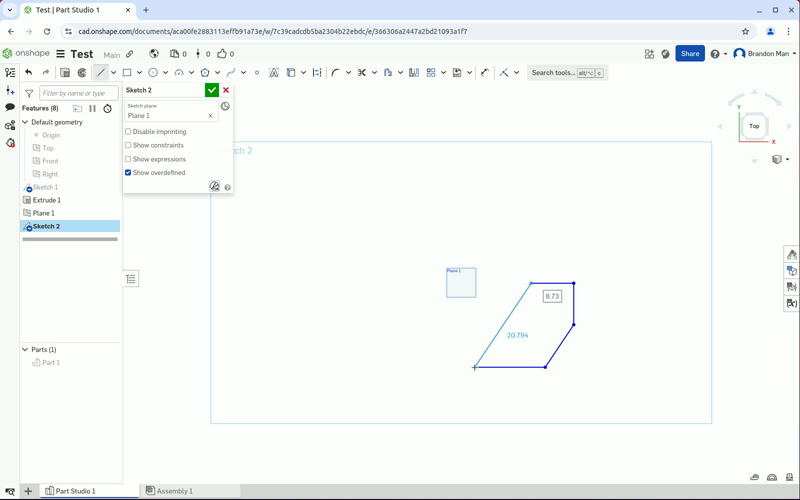
key_up(shift)
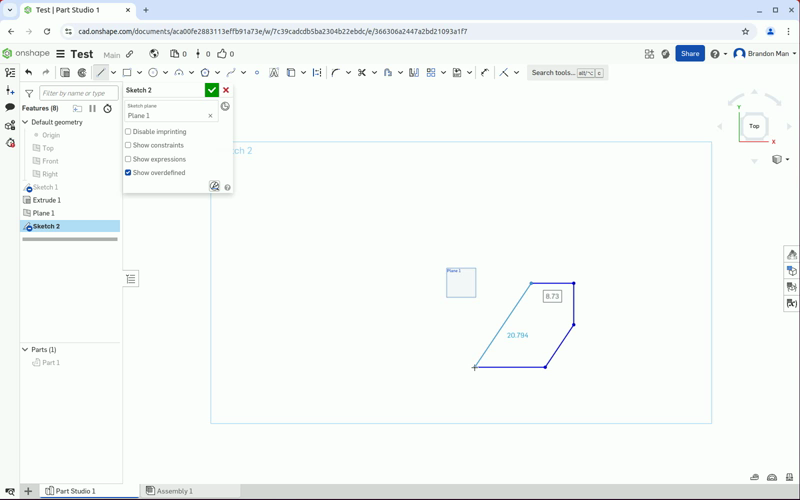
click(474, 367)
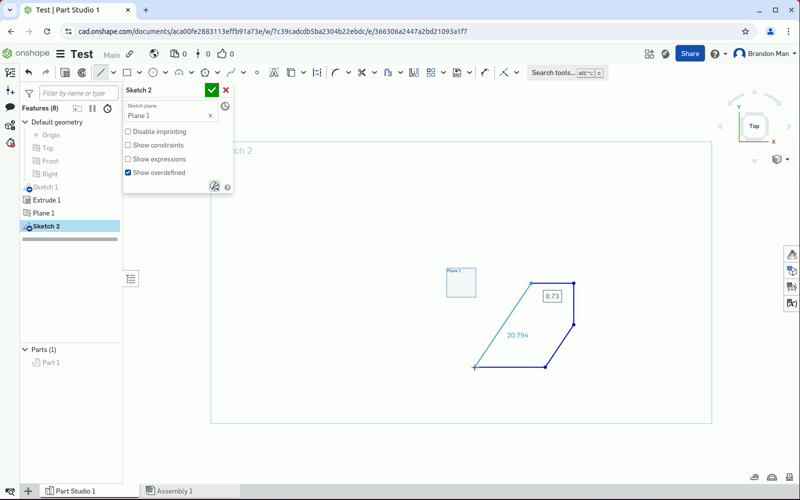
key(esc)
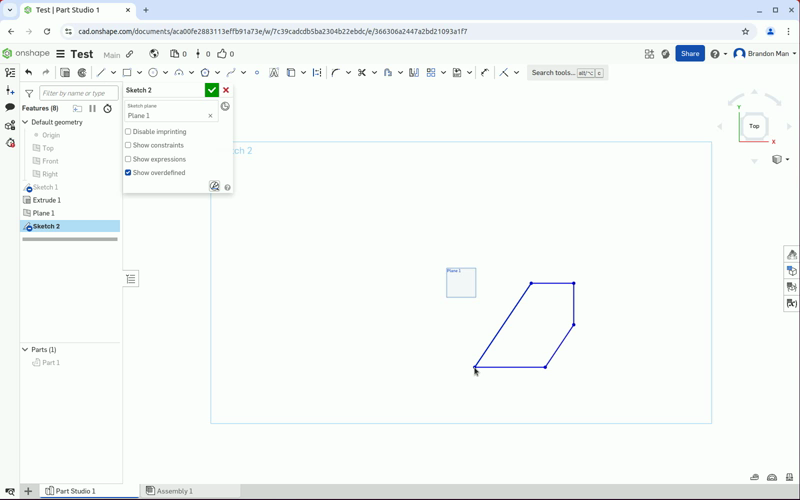
mouse_move(530, 293)
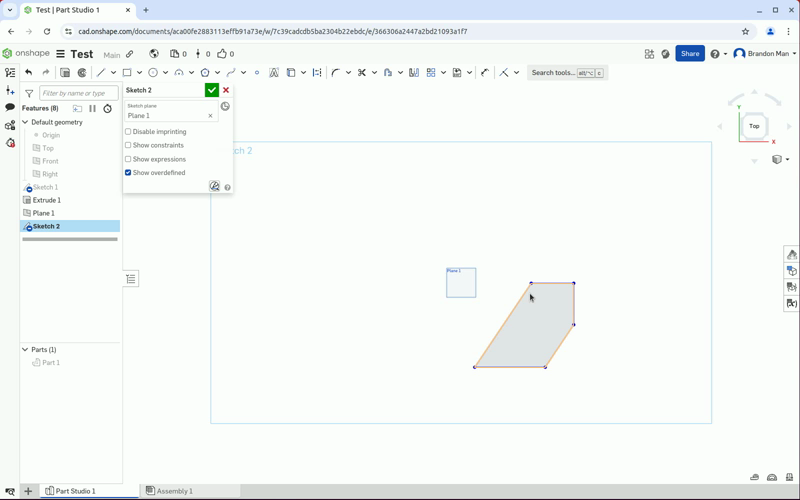
click(530, 293)
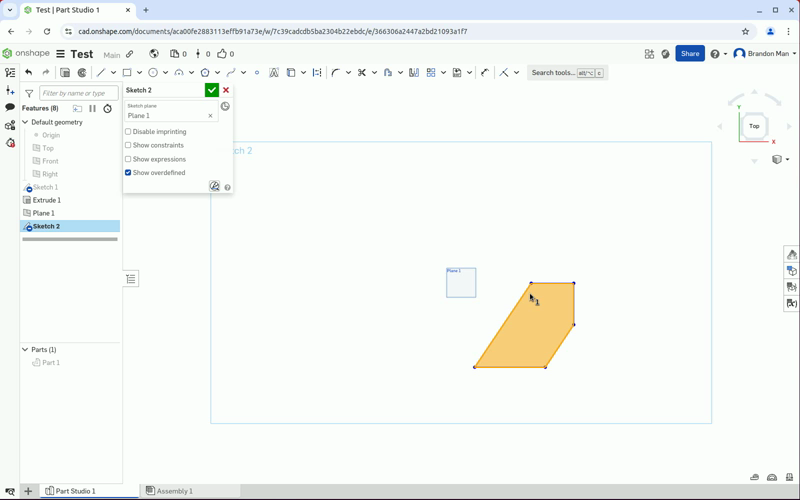
mouse_move(73, 352)
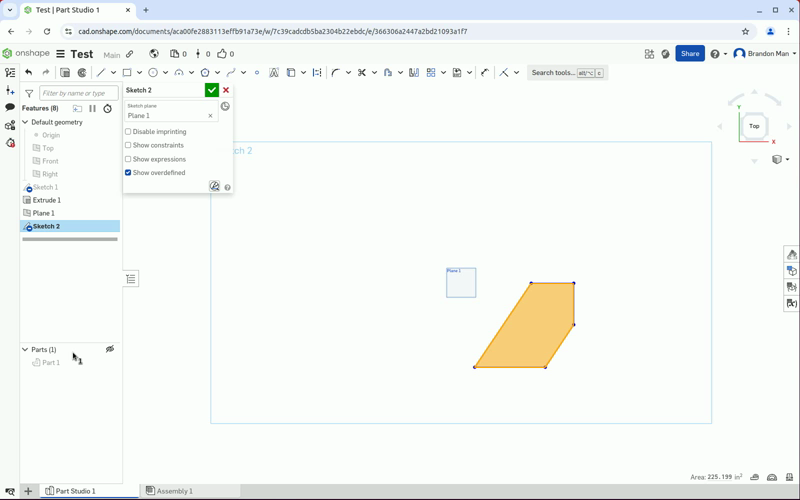
key(shift+y)
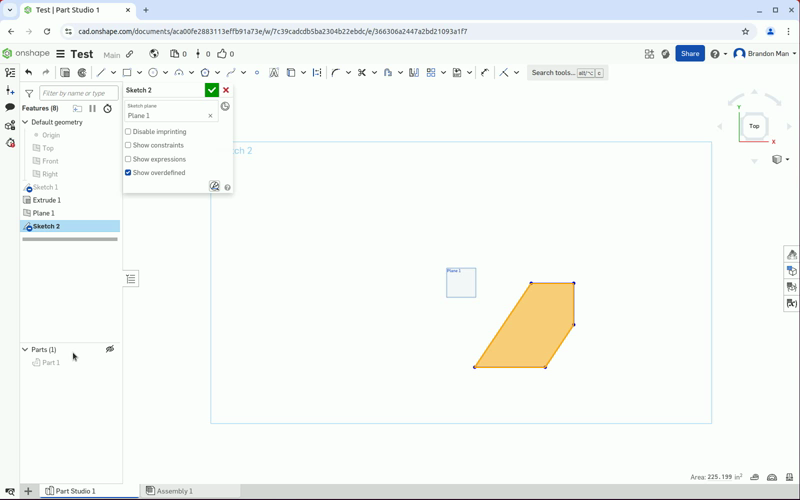
key(shift+e)
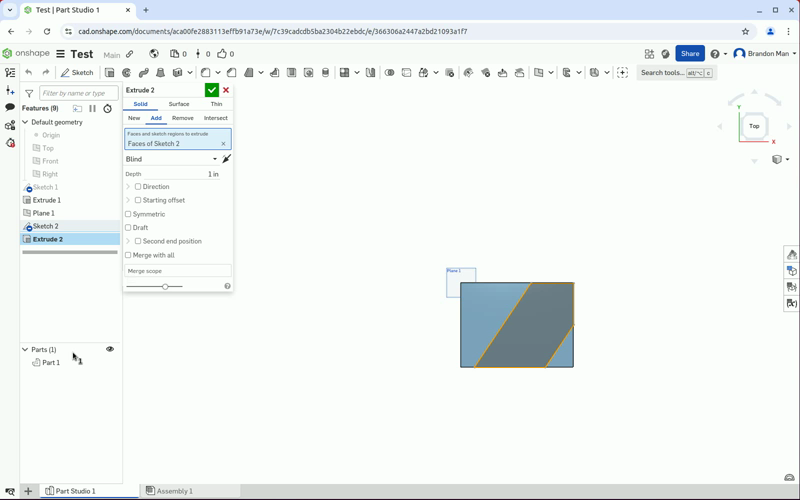
mouse_move(143, 106)
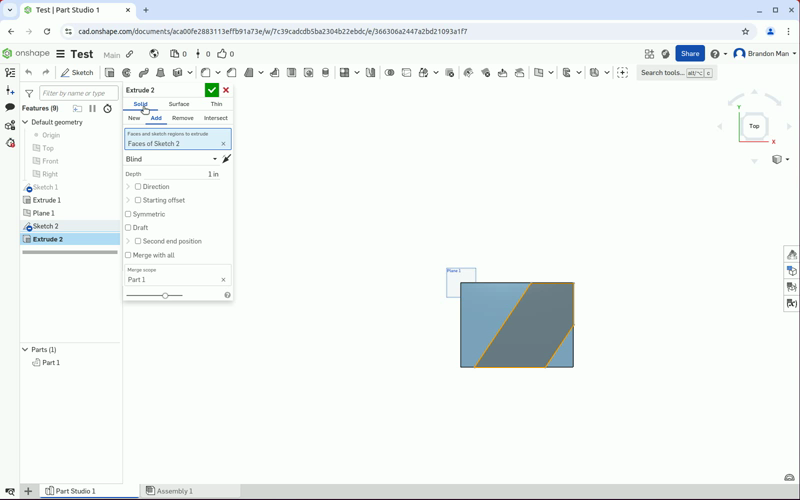
click(143, 106)
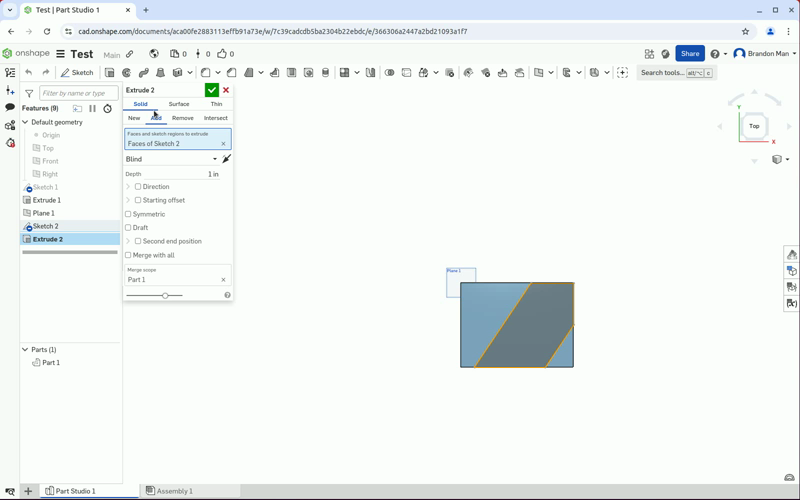
mouse_move(186, 120)
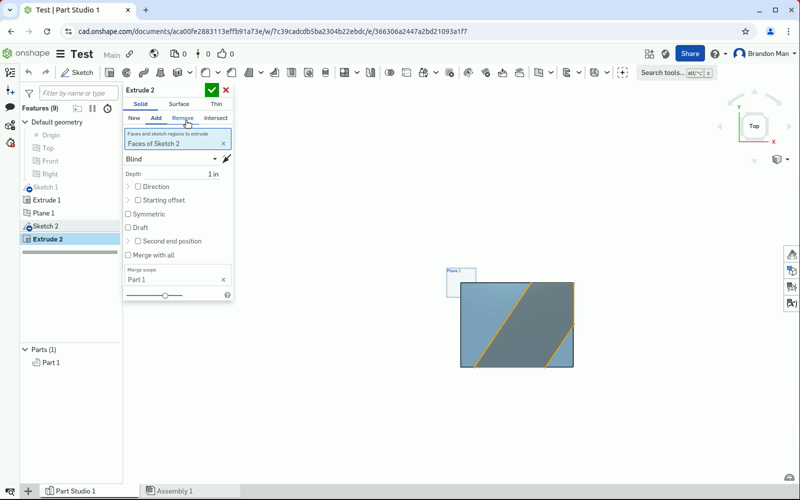
click(186, 120)
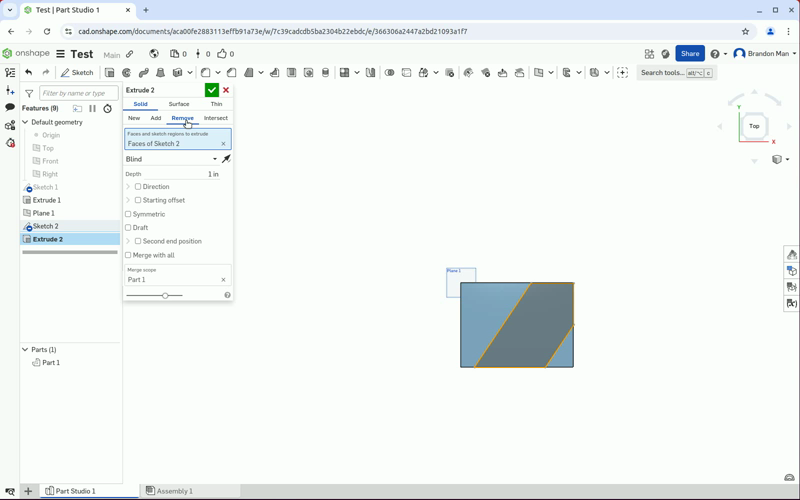
key(tab, 4)
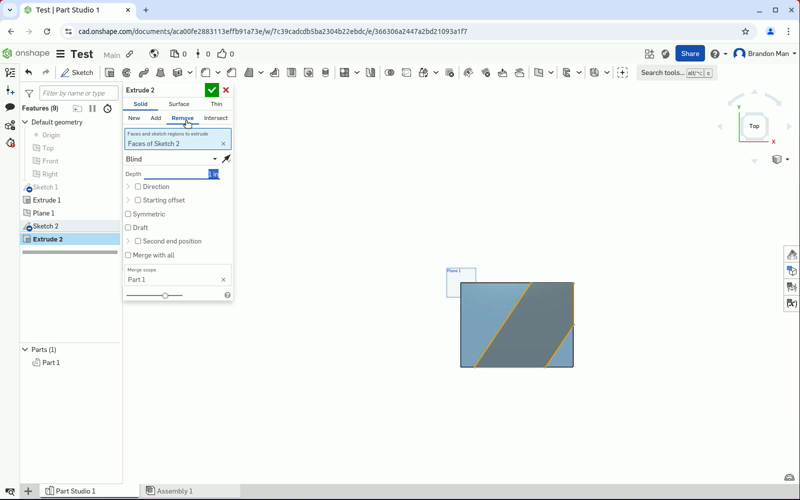
text(5.777)
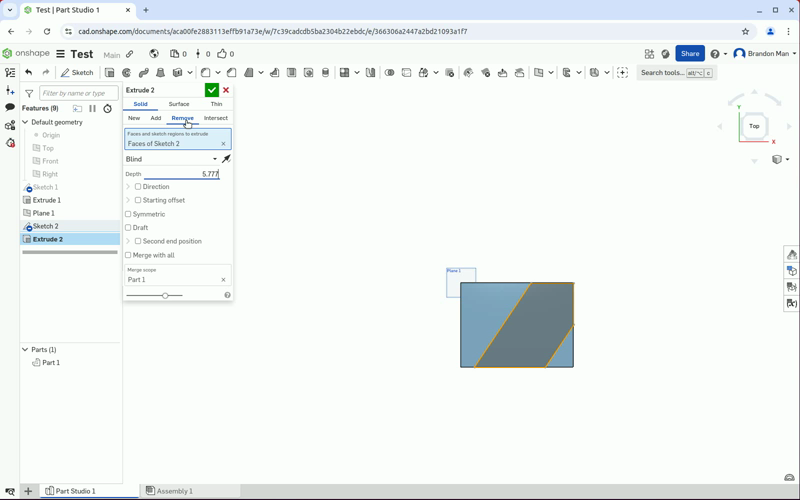
key(tab, 6)
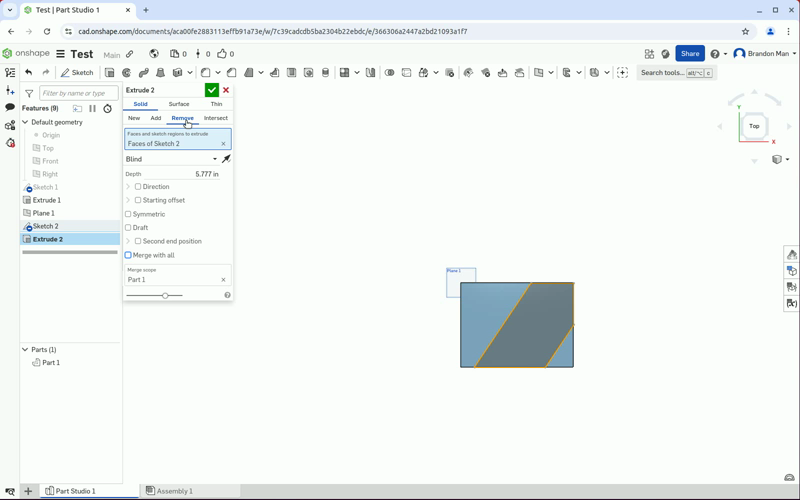
key(space)
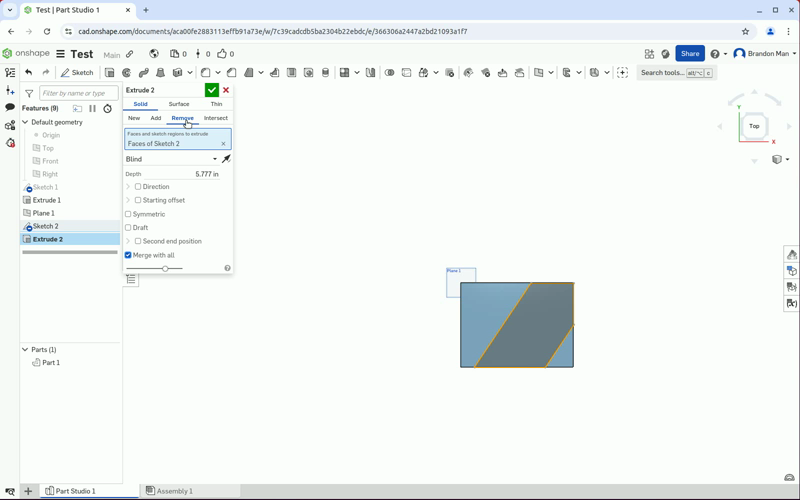
key(enter)
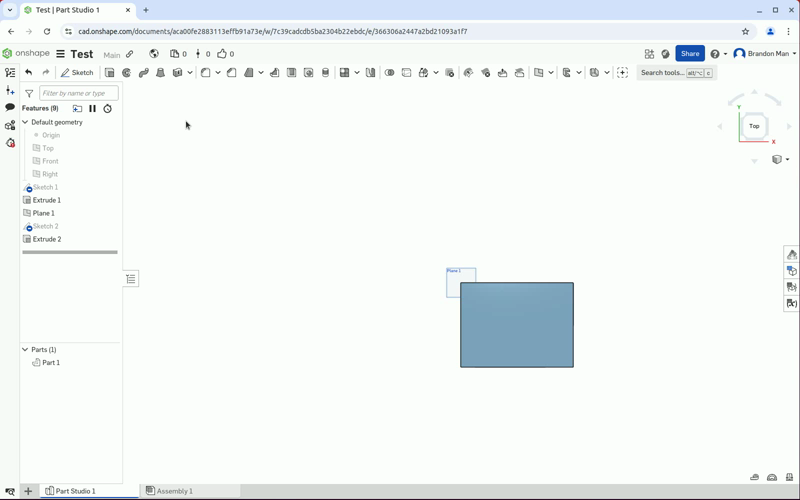
key(shift+h)
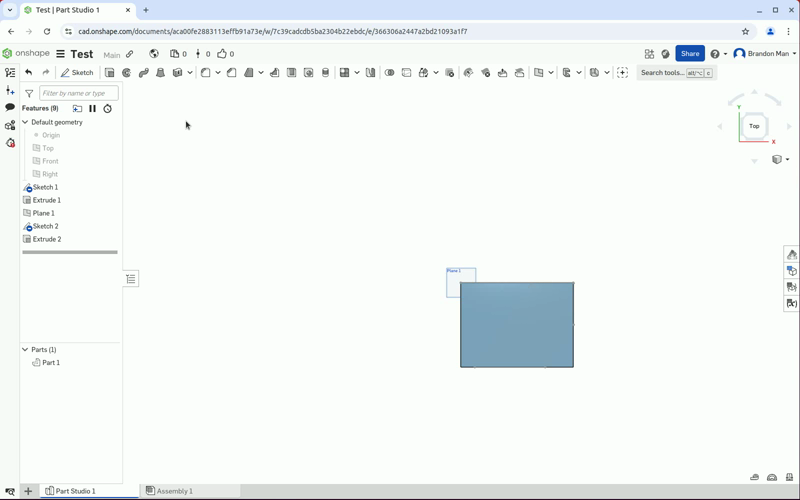
key(shift+h)
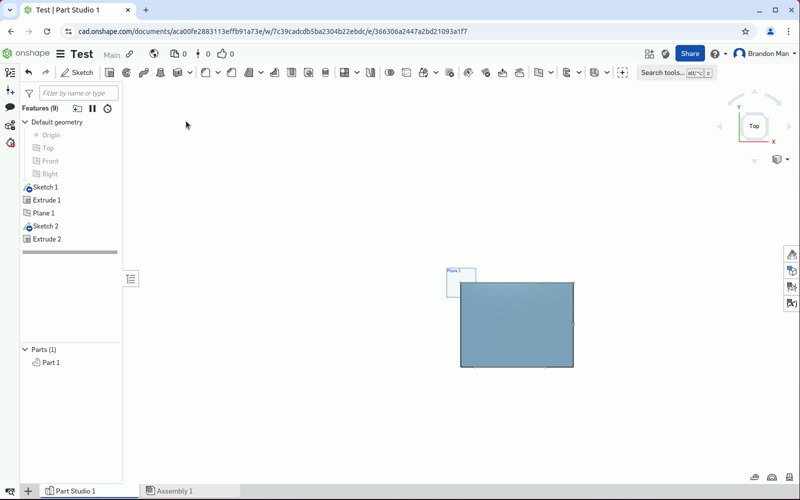
key(shift+7)
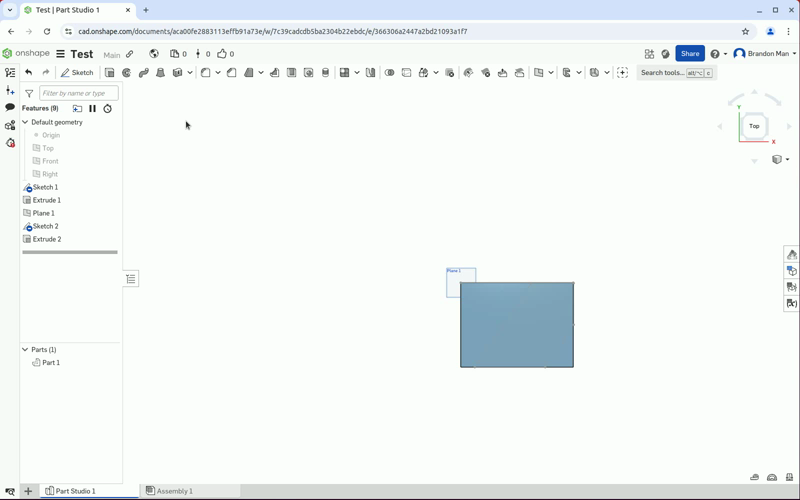
key(up, 3)
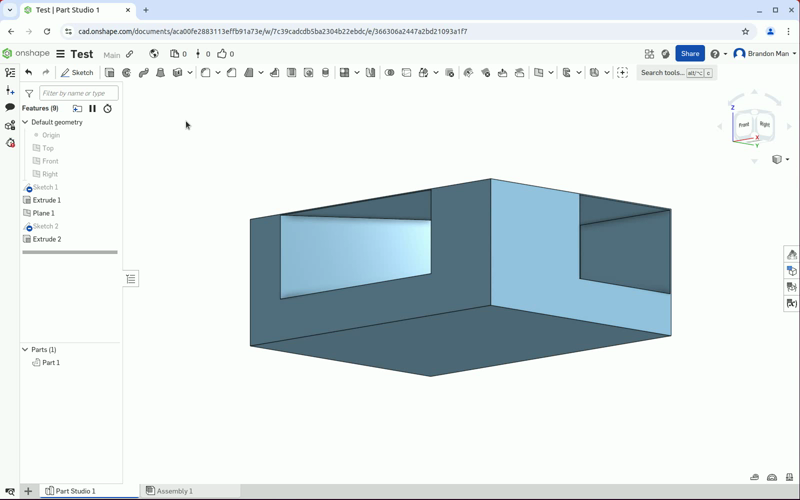
key(left, 3)
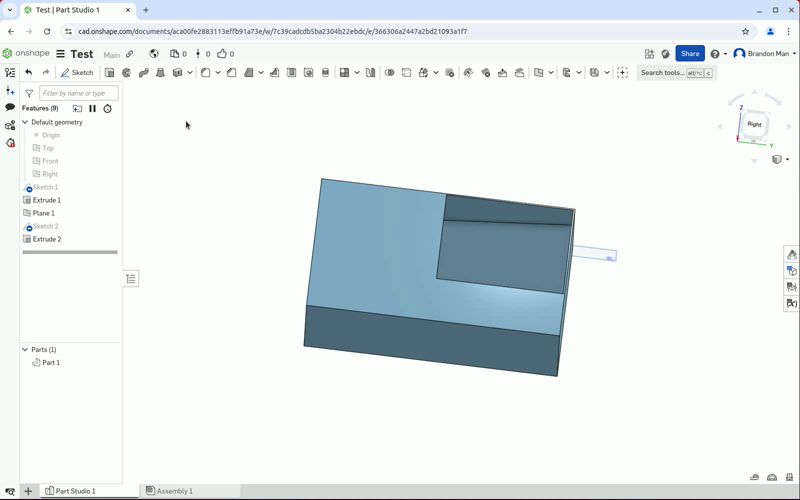
key(right, 3)
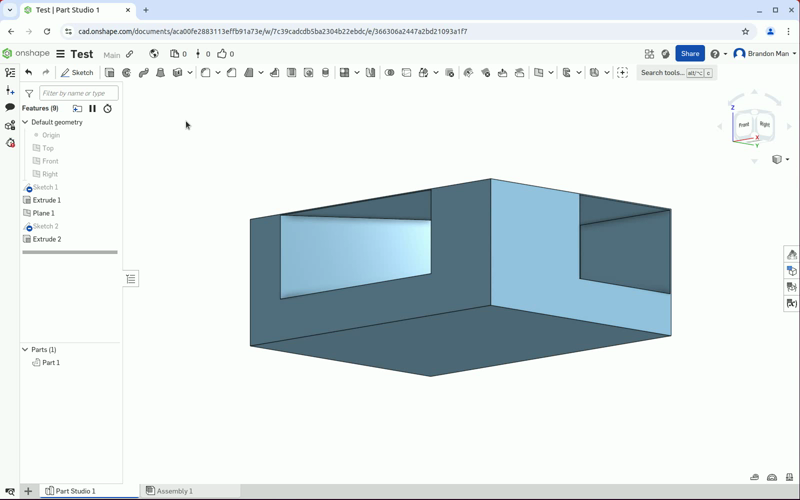
key(down, 3)
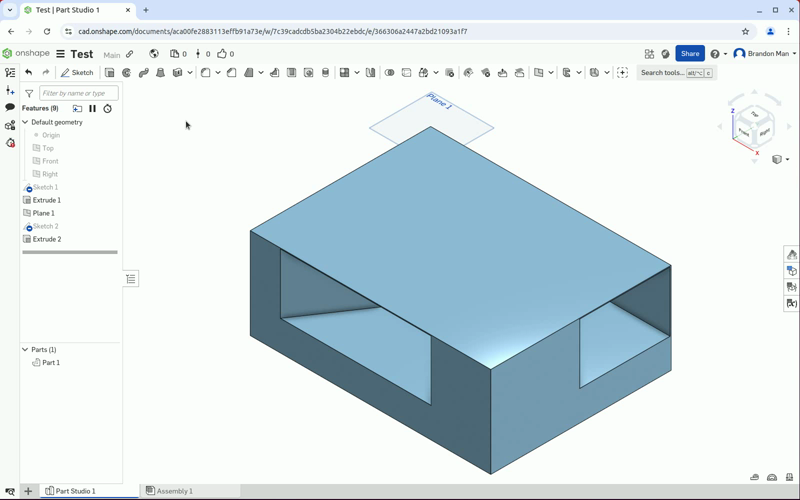
mouse_move(73, 189)
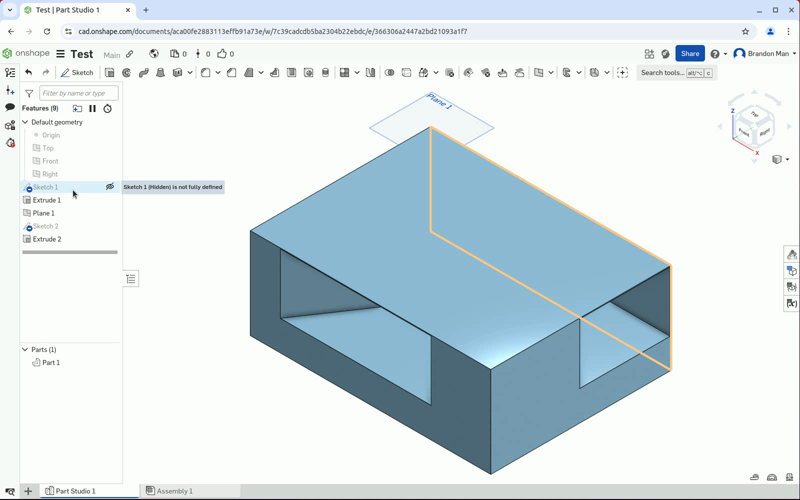
click(73, 189)